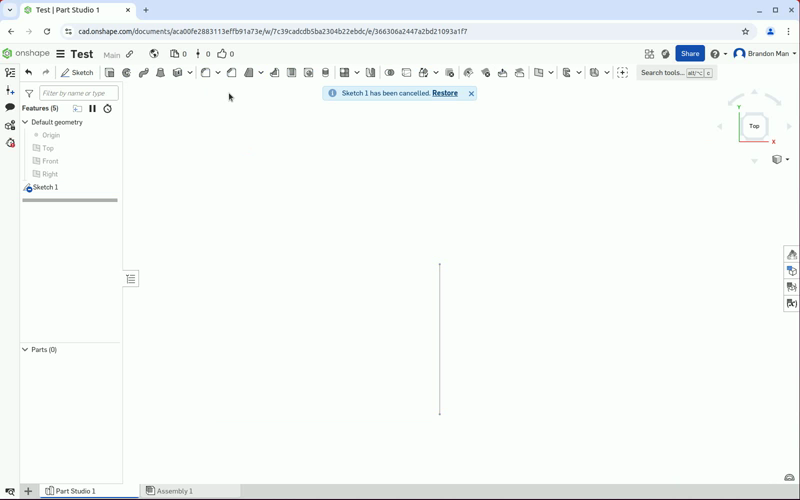
key(shift+h)
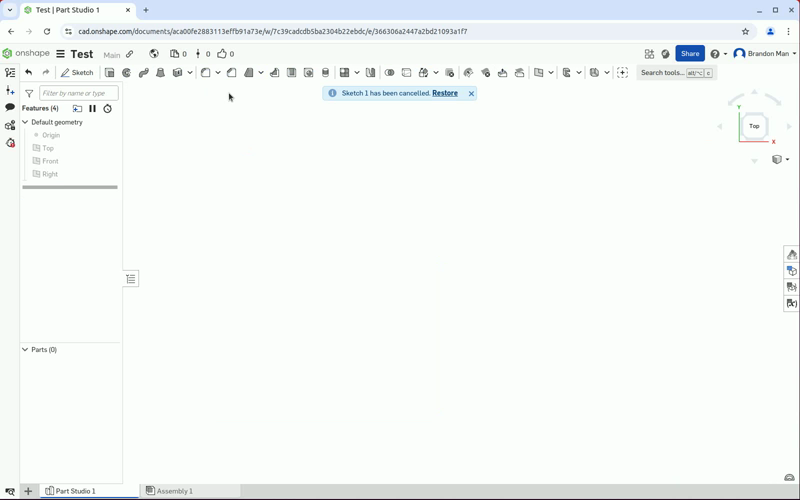
key(shift+s)
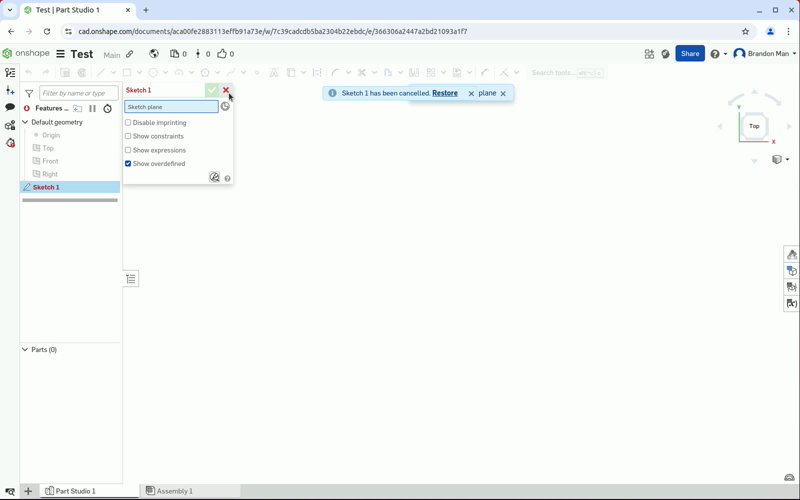
mouse_move(73, 150)
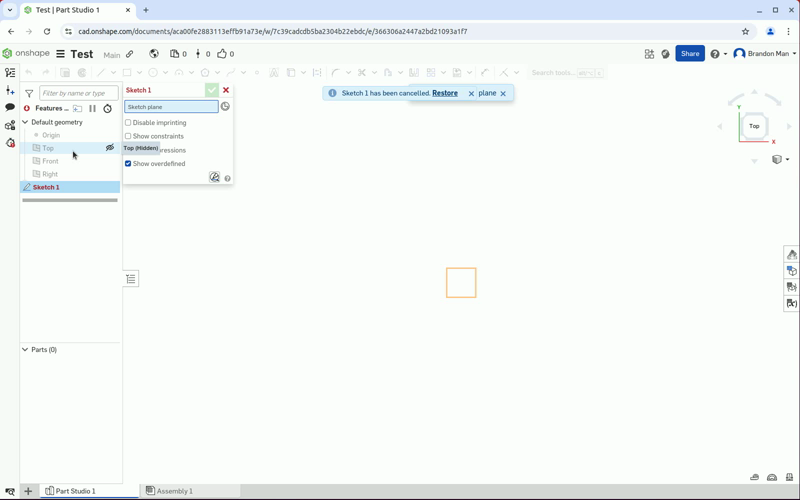
click(73, 150)
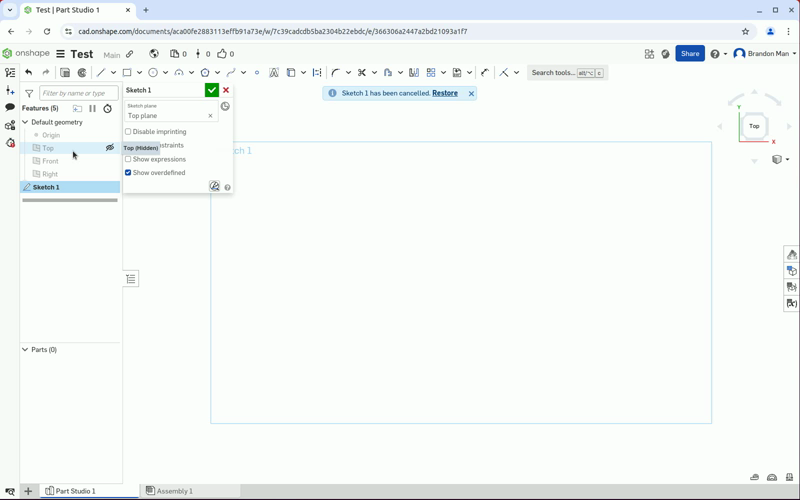
mouse_move(73, 352)
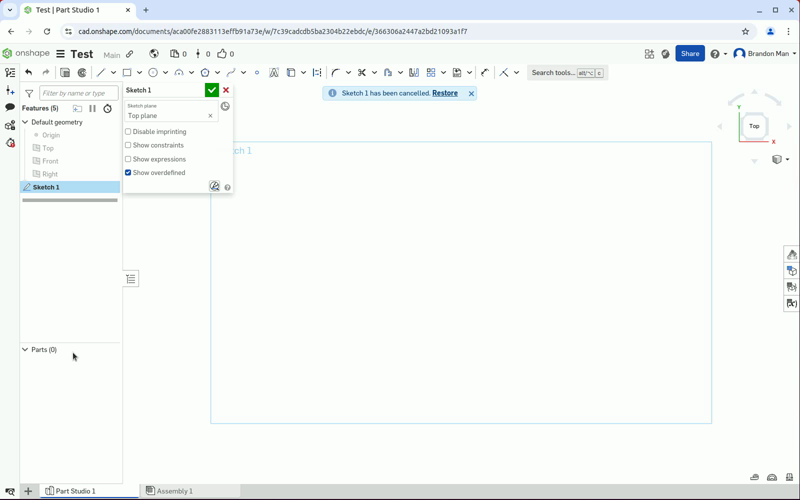
key(y)
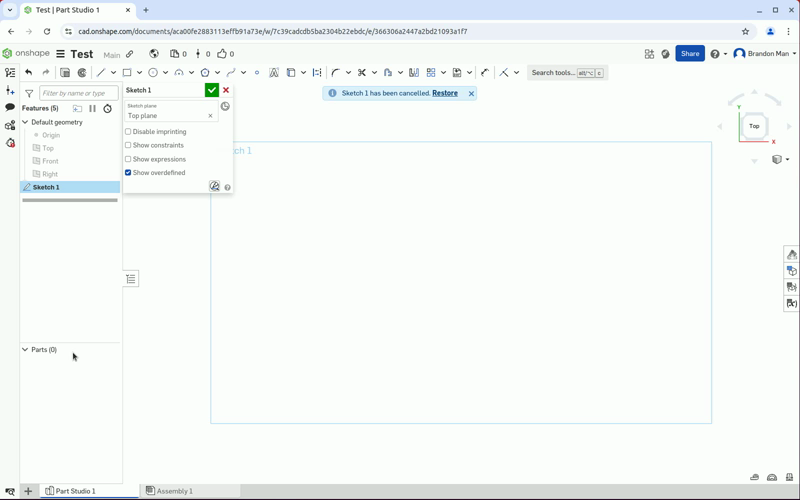
key(l)
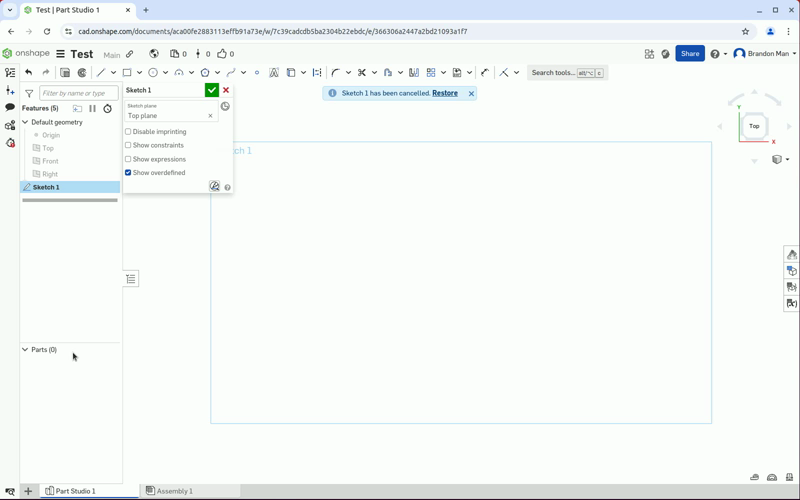
key_down(shift)
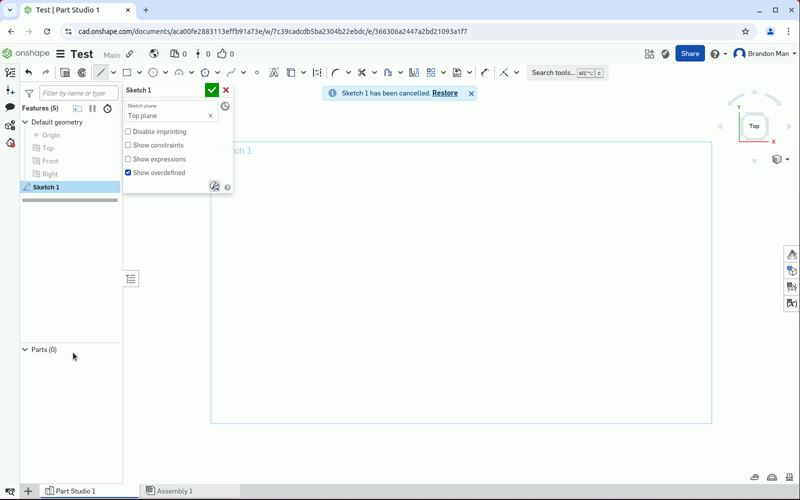
mouse_move(372, 394)
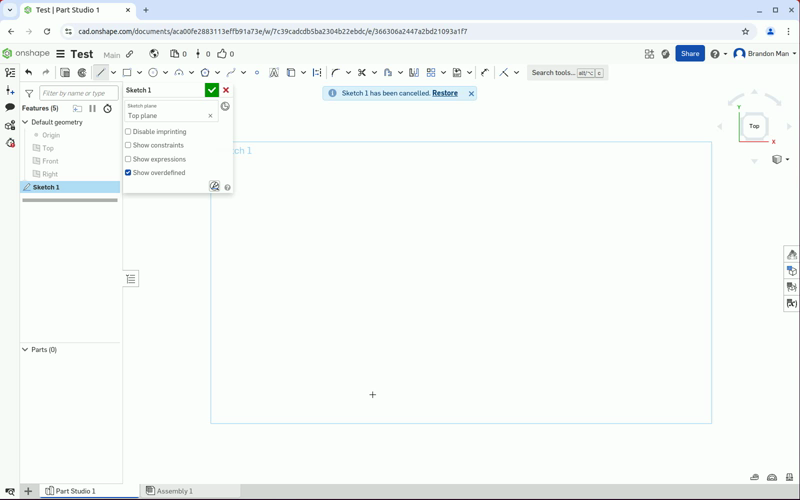
click(372, 394)
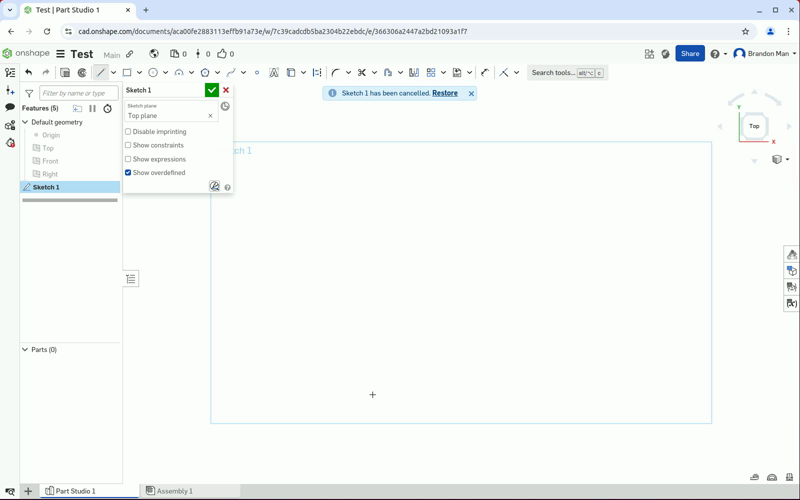
key_up(shift)
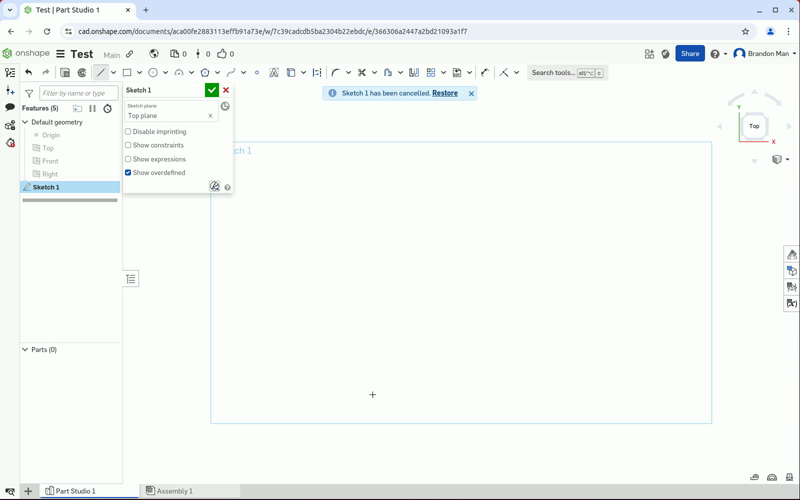
key_down(shift)
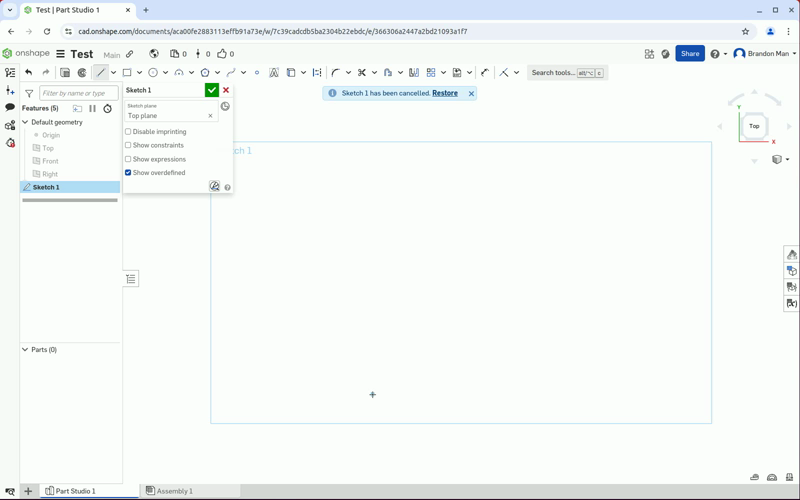
mouse_move(546, 394)
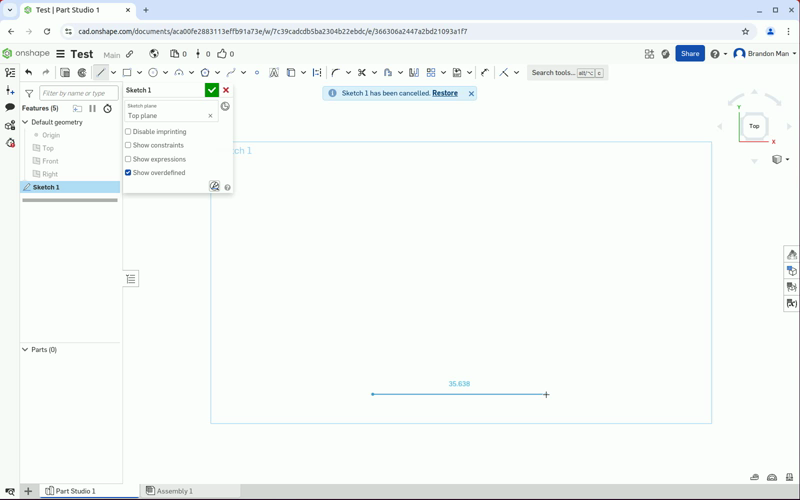
click(546, 394)
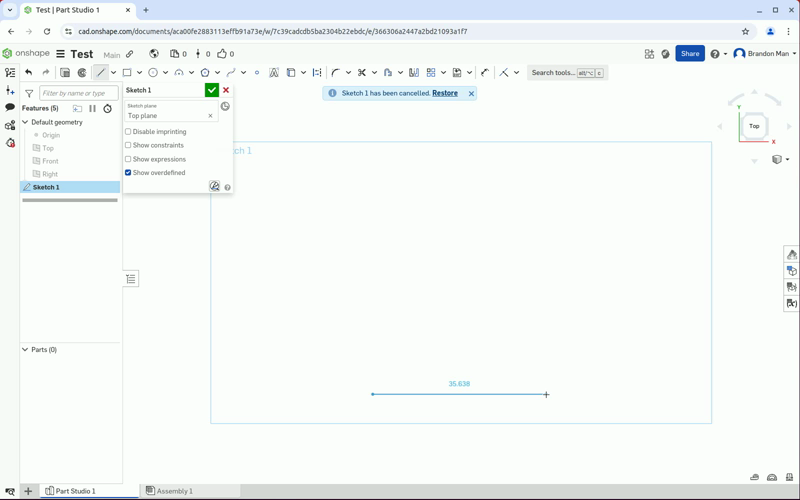
key_up(shift)
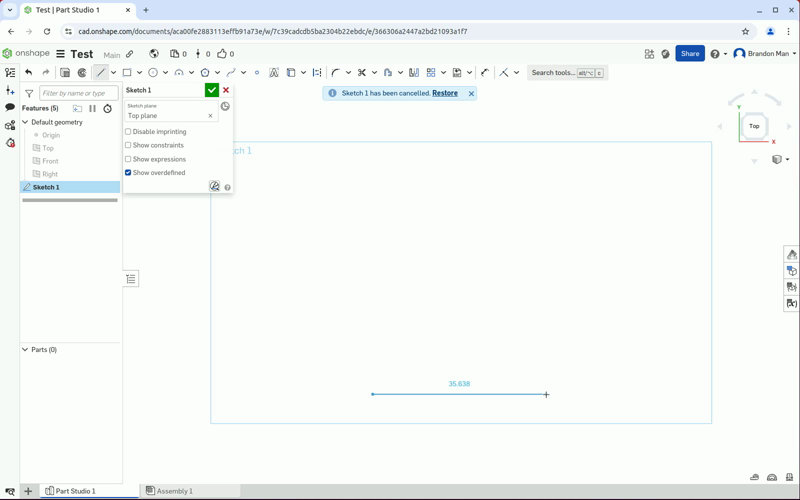
key_down(shift)
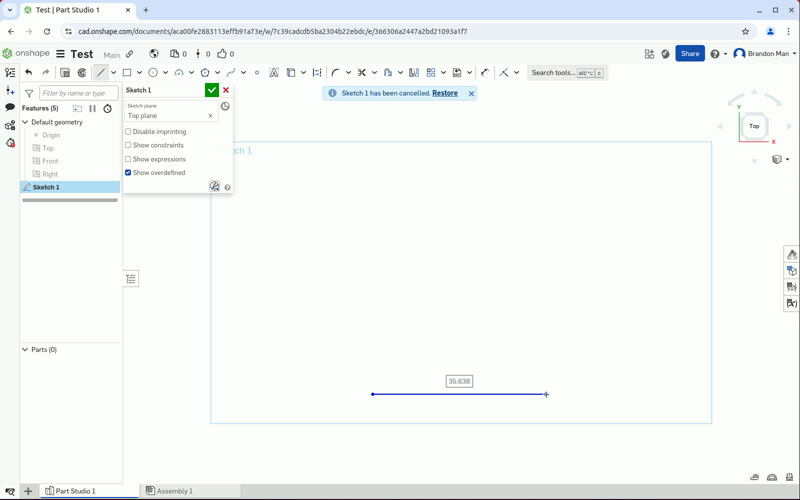
mouse_move(546, 171)
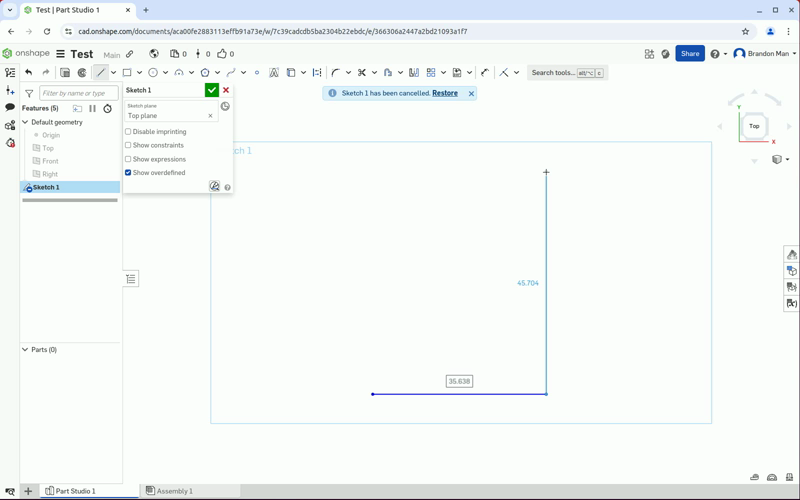
click(546, 171)
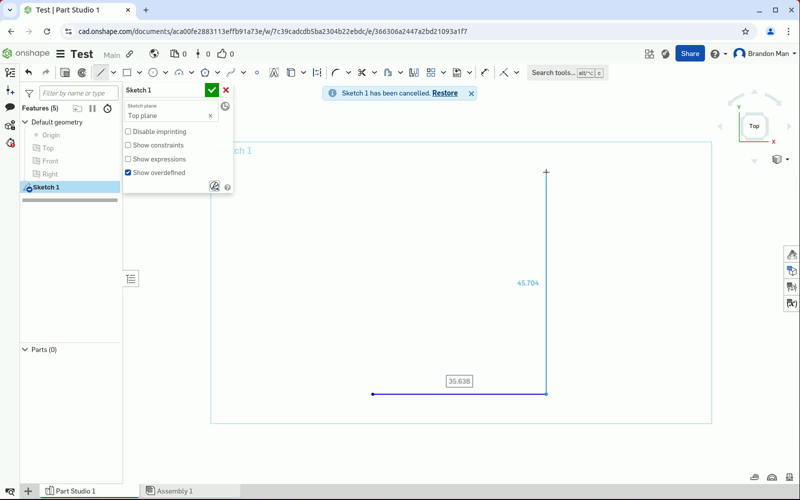
key_up(shift)
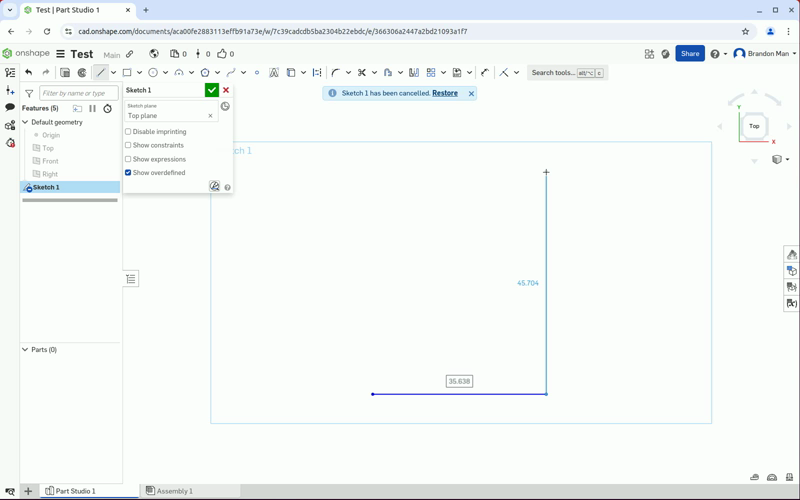
key_down(shift)
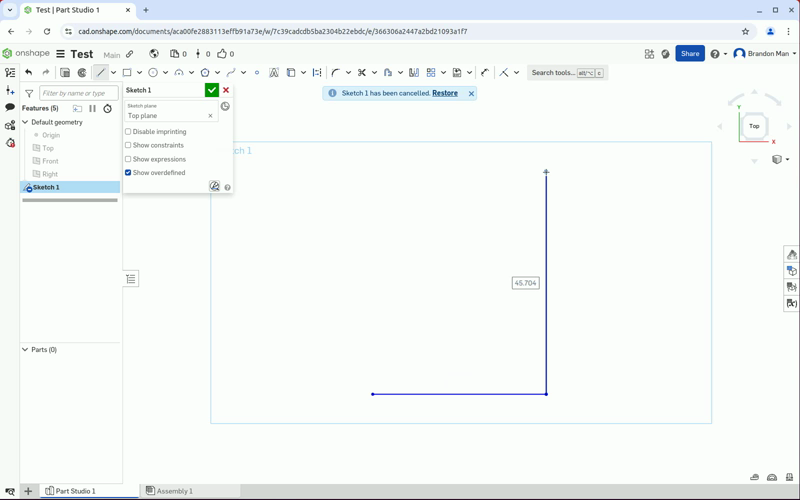
mouse_move(372, 171)
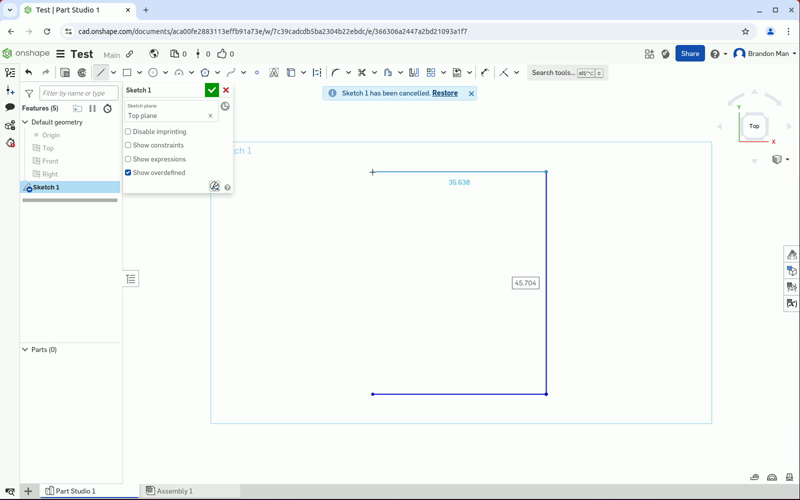
click(372, 171)
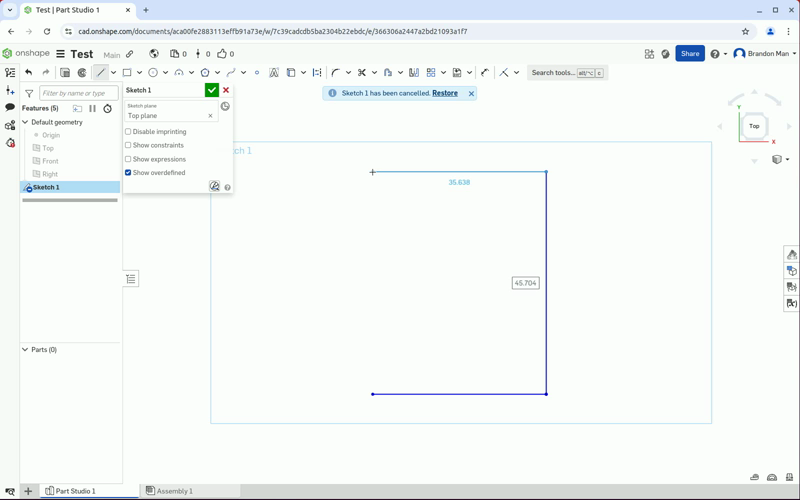
key_up(shift)
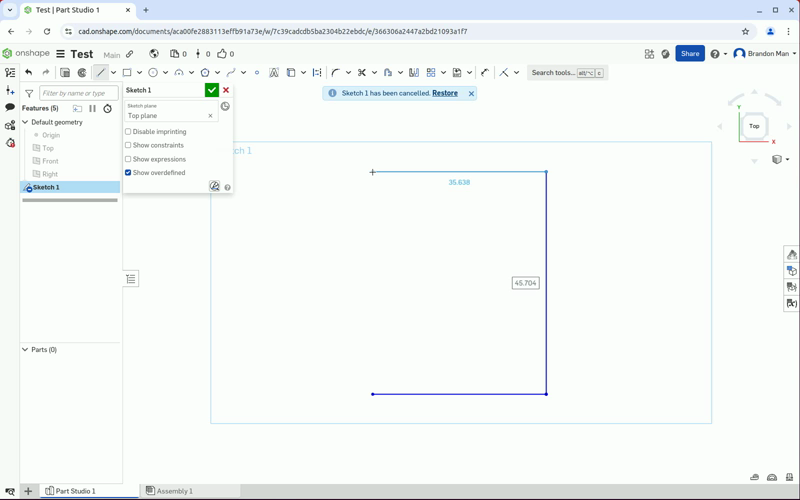
key_down(shift)
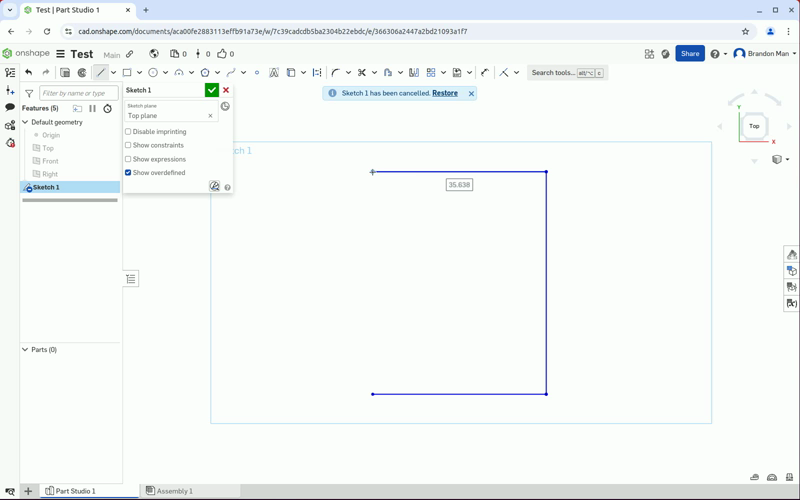
mouse_move(372, 394)
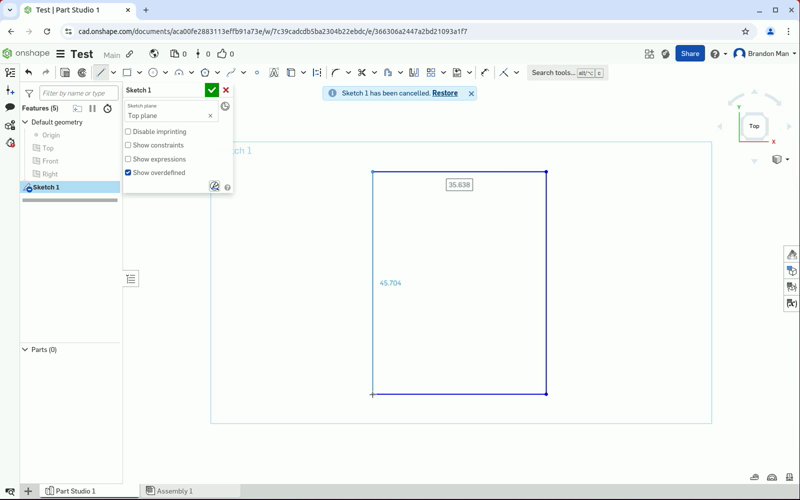
key_up(shift)
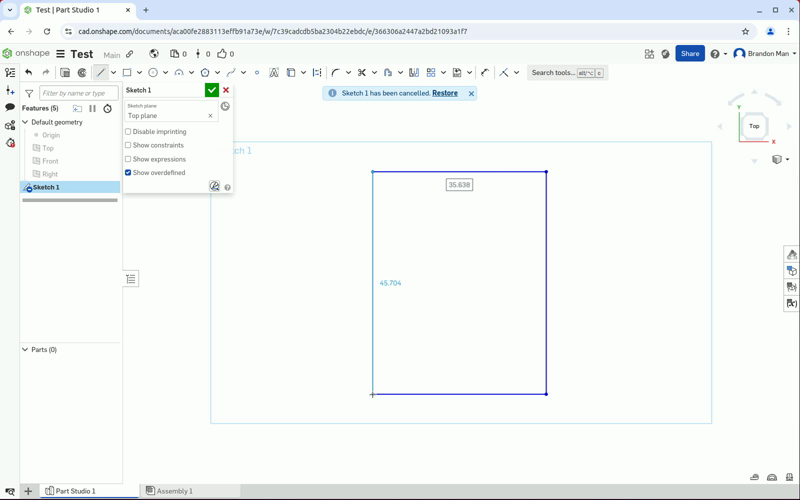
click(372, 394)
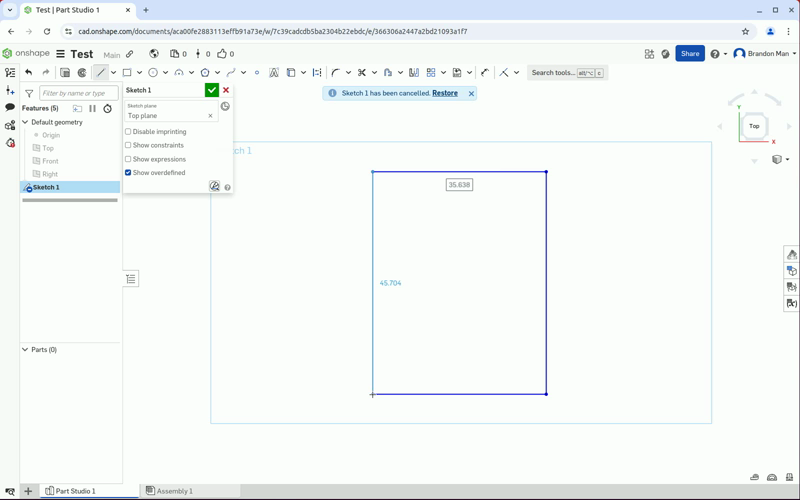
key(esc)
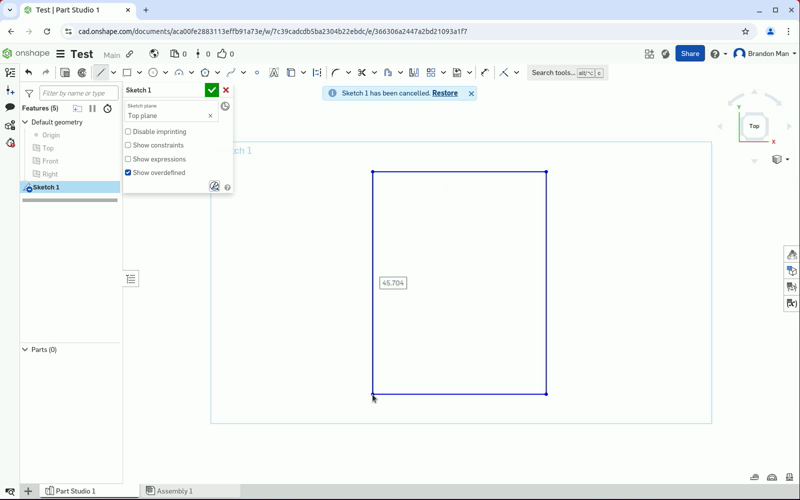
mouse_move(460, 240)
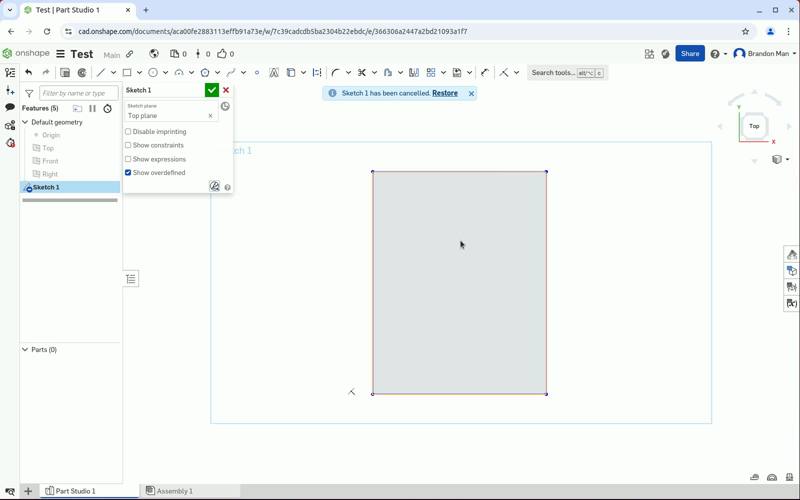
click(460, 240)
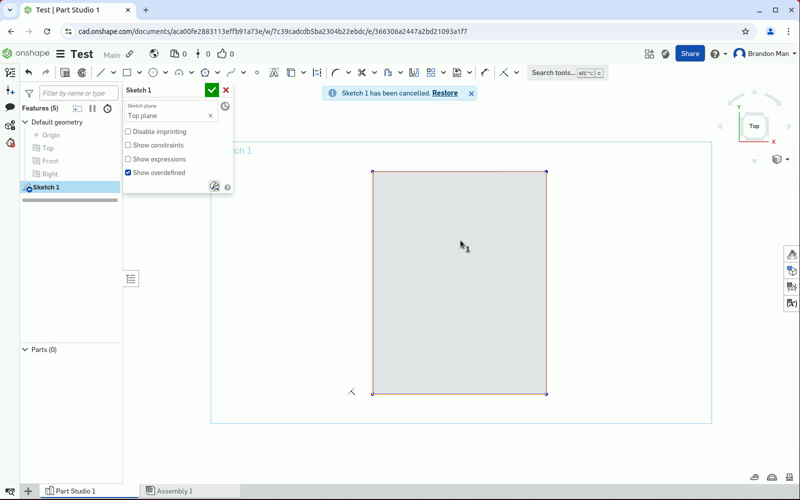
mouse_move(73, 352)
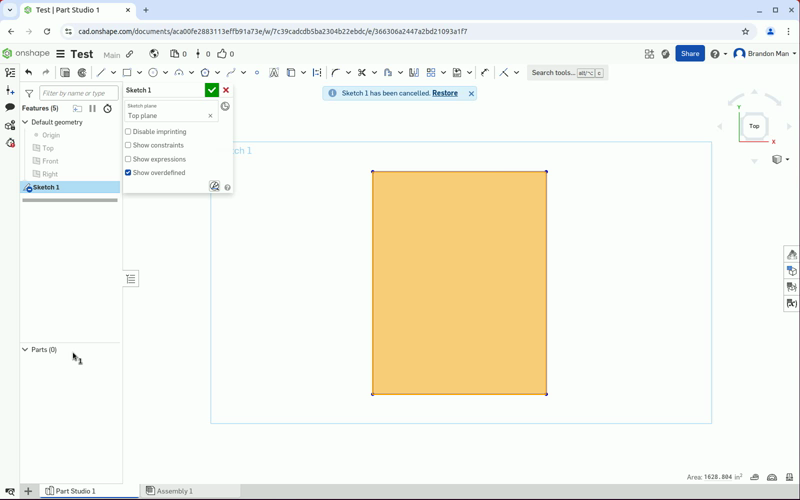
key(shift+y)
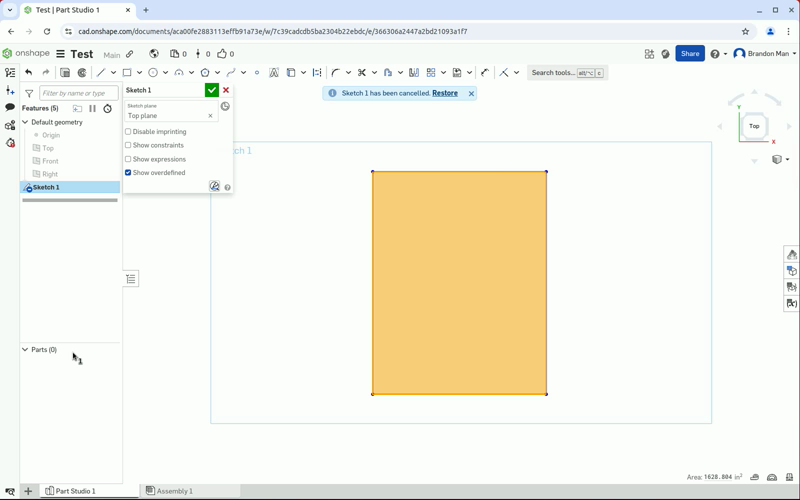
key(shift+e)
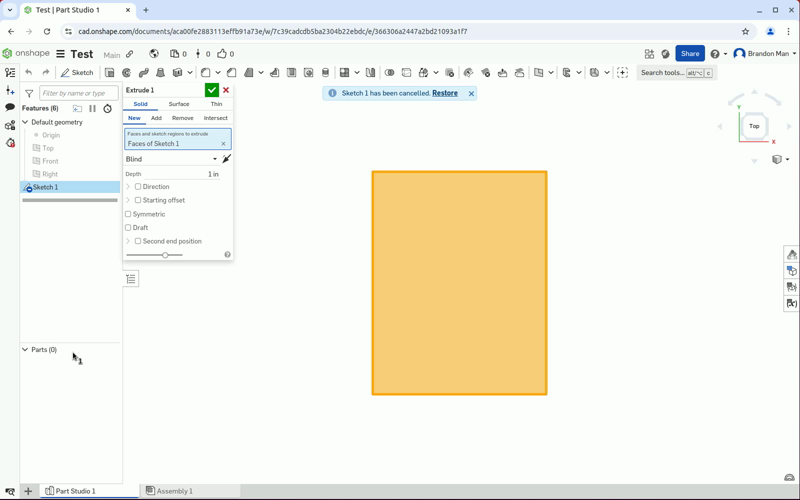
mouse_move(143, 106)
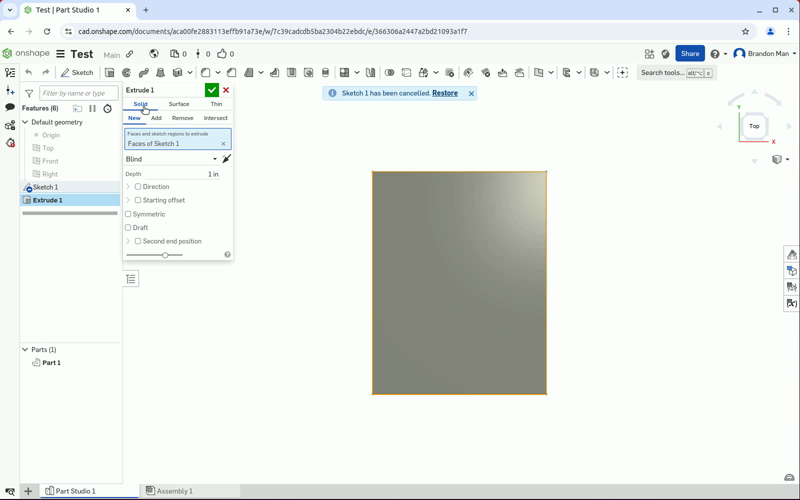
click(143, 106)
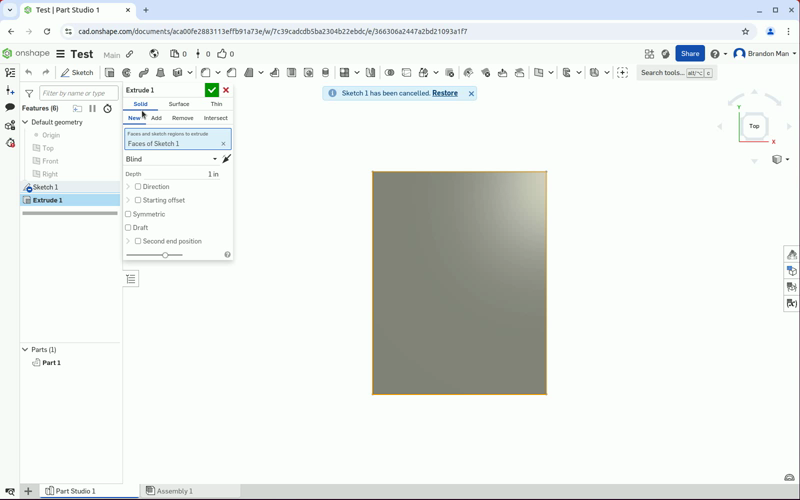
mouse_move(137, 120)
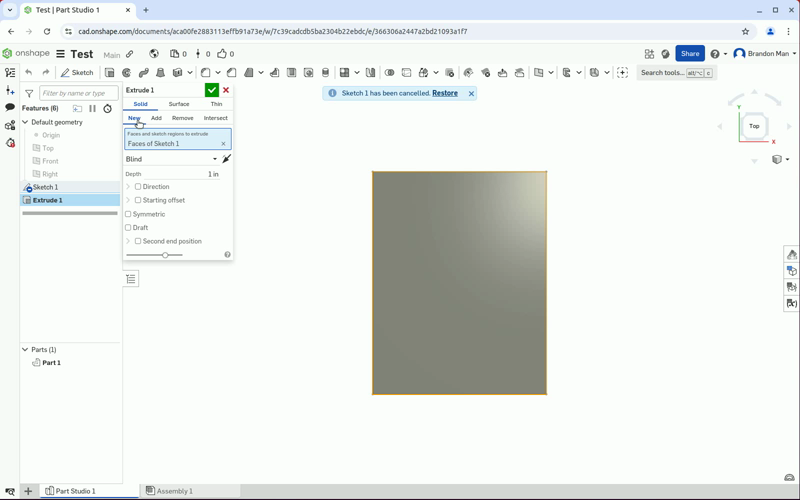
click(137, 120)
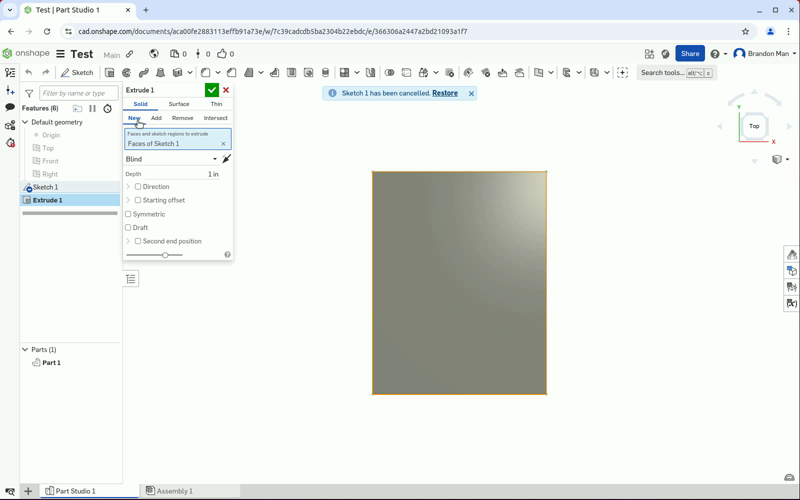
key(tab, 4)
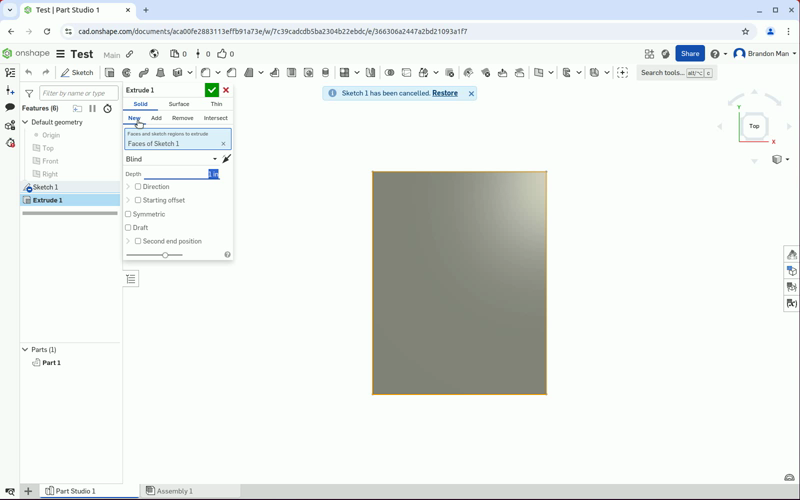
text(0.963)
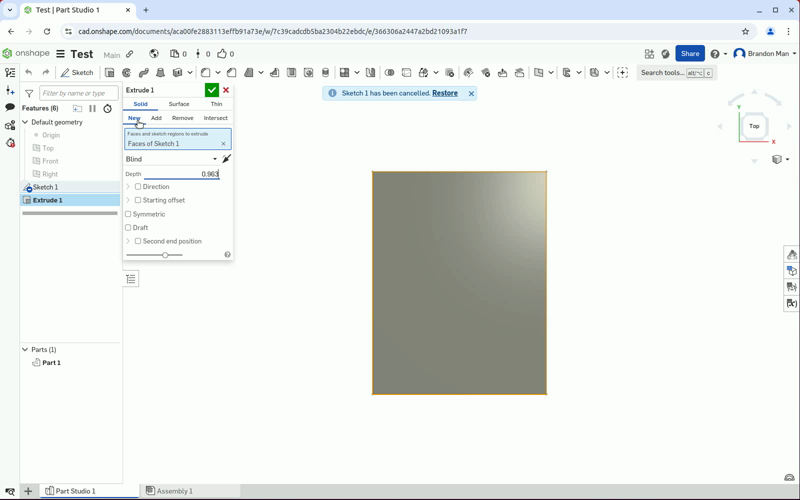
key(enter)
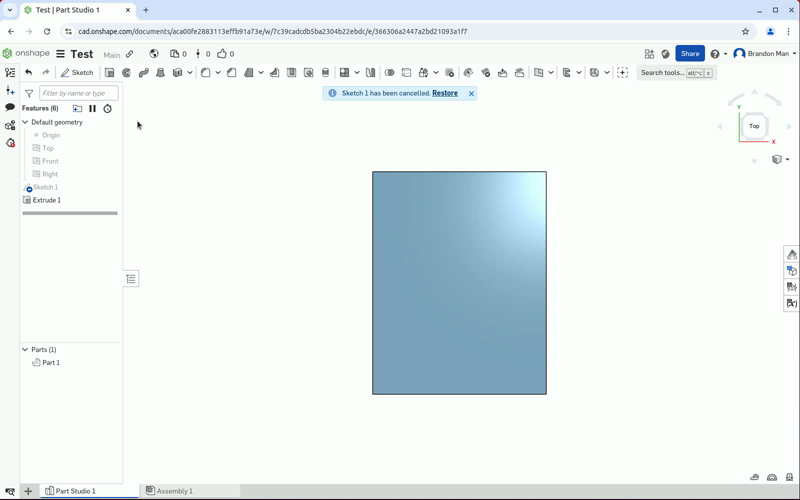
key(shift+h)
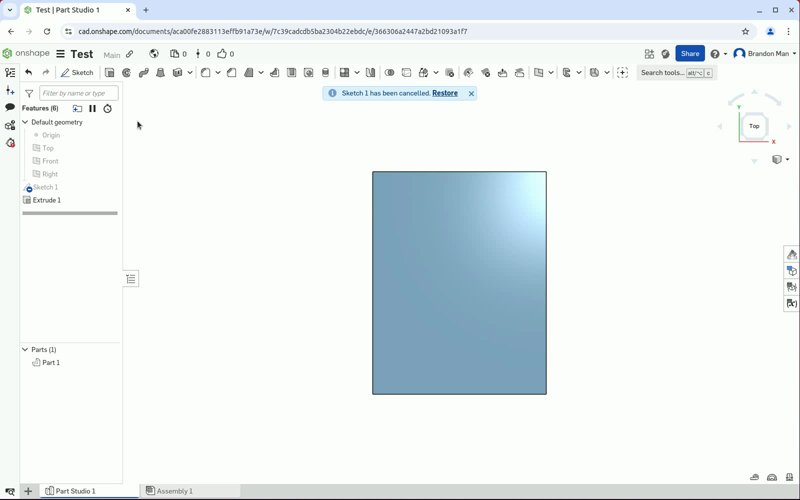
key(shift+h)
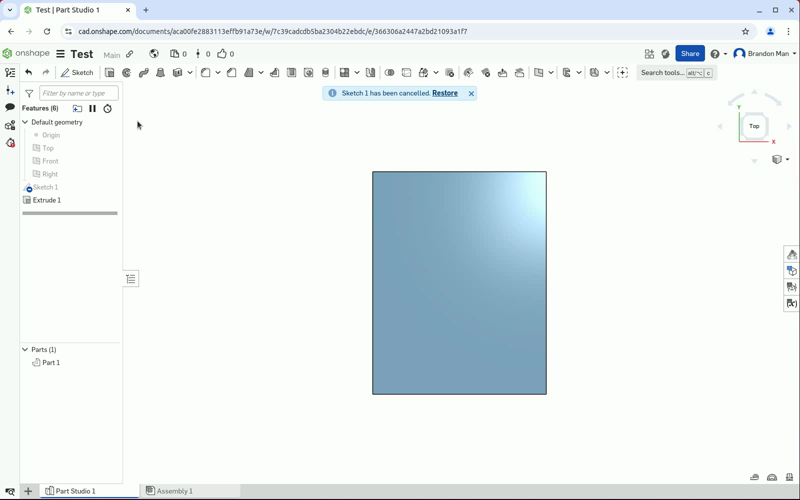
mouse_move(73, 189)
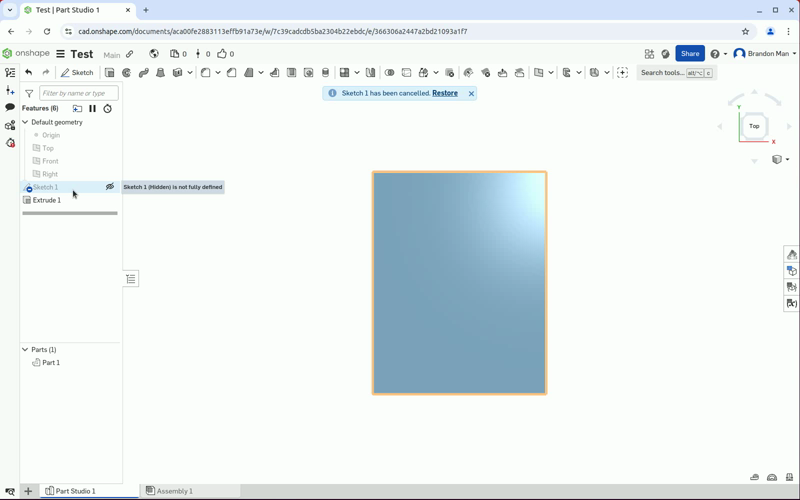
click(73, 189)
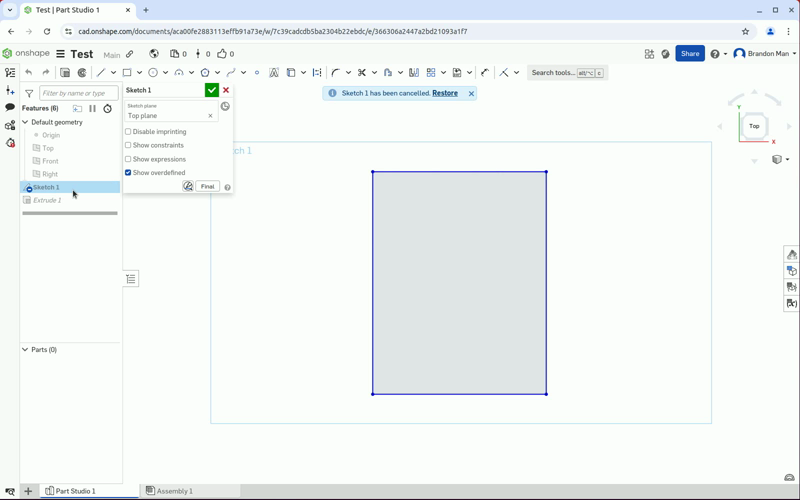
mouse_move(229, 92)
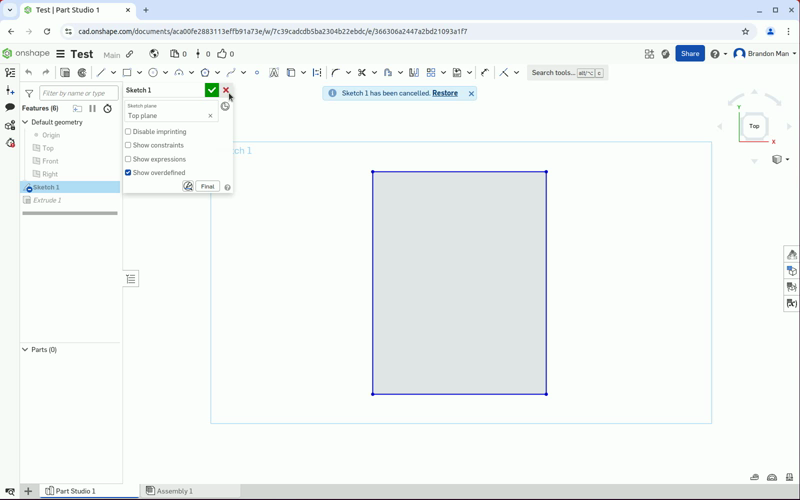
click(229, 92)
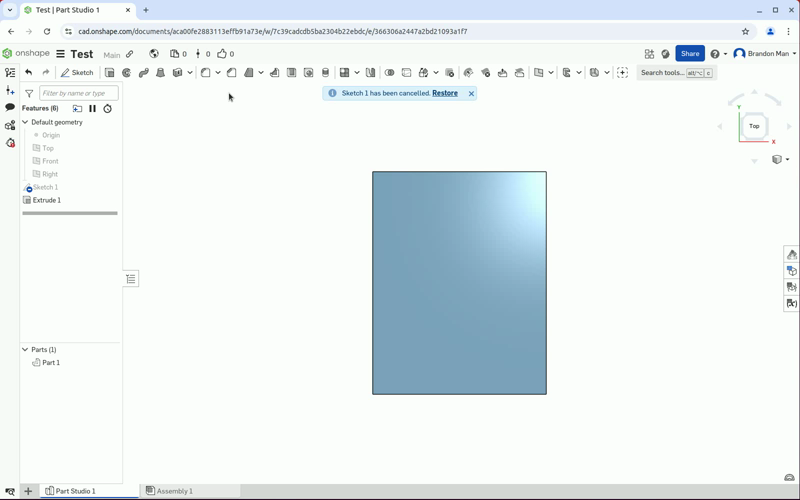
mouse_move(73, 352)
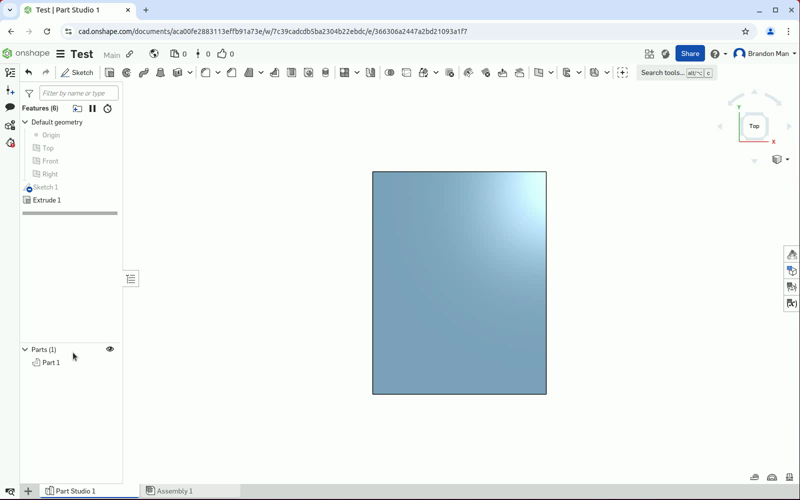
key(y)
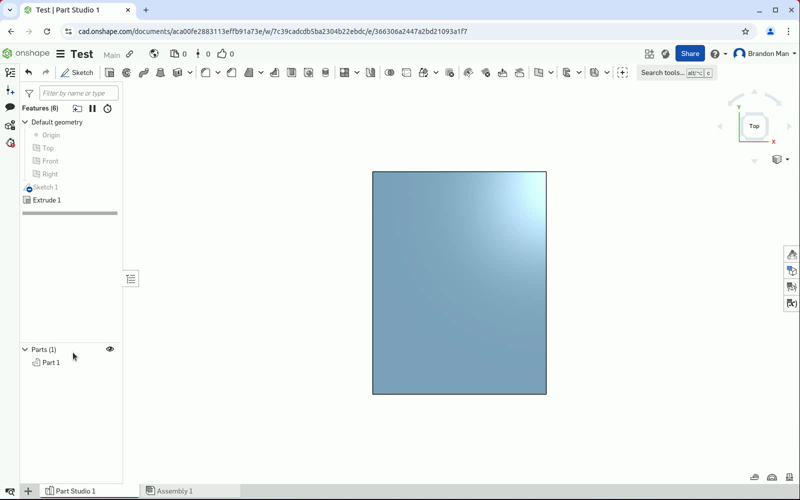
key(shift+p)
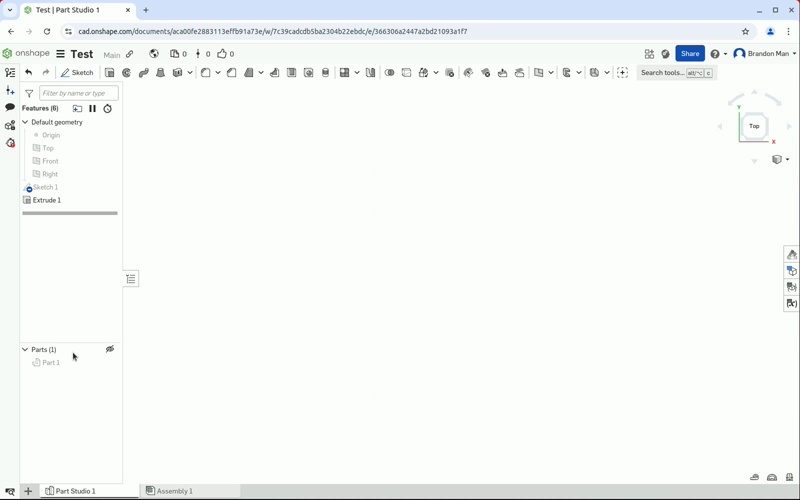
key(space)
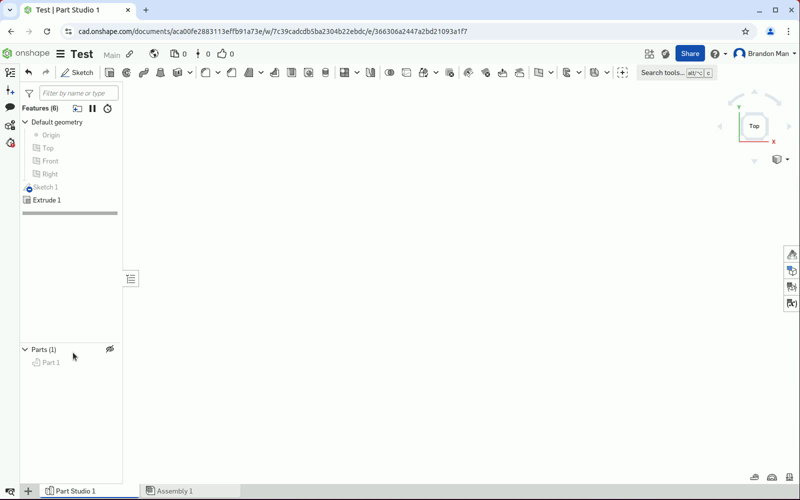
key_down(shift)
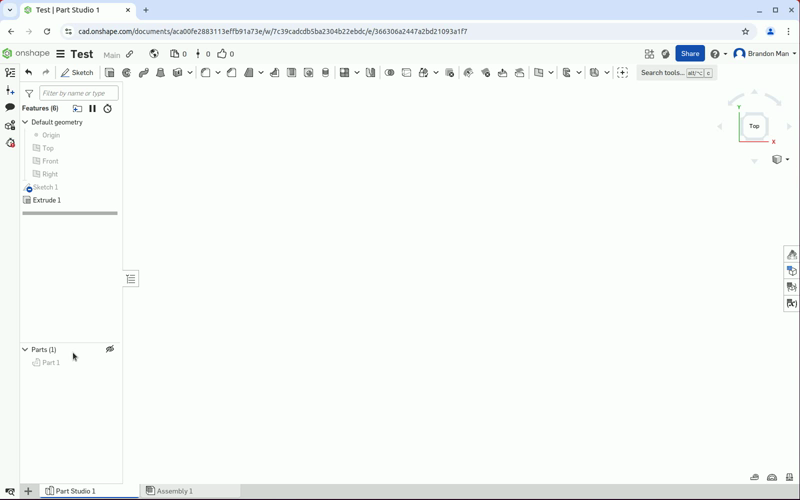
key(up)
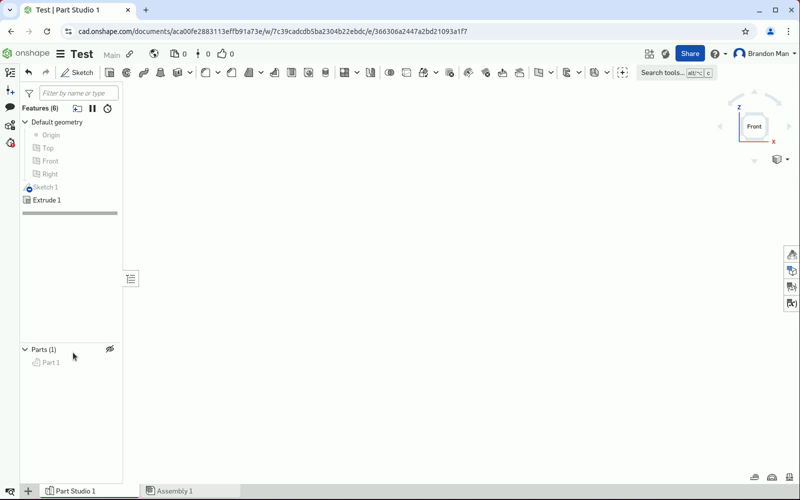
key_up(shift)
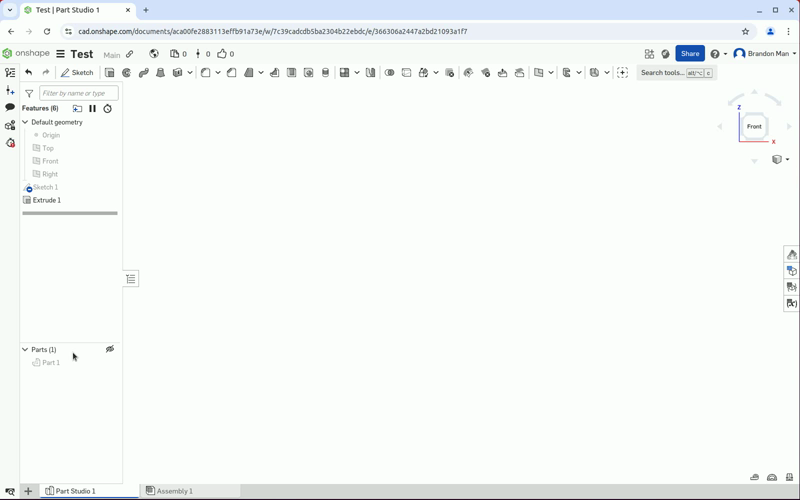
key(space)
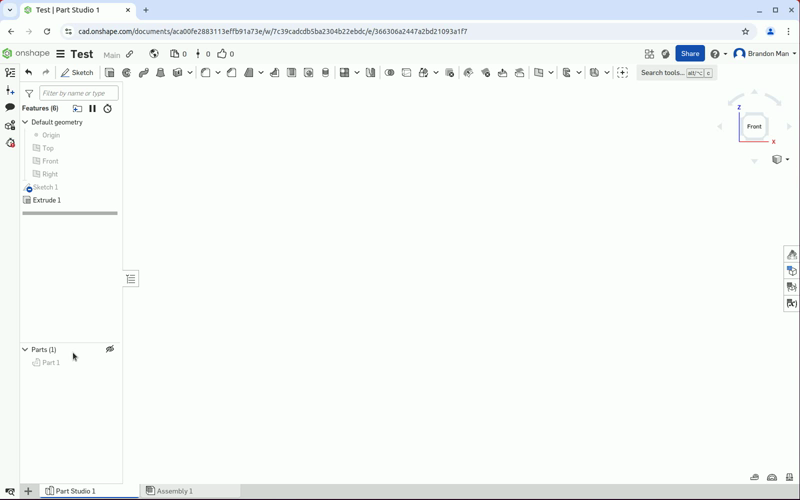
key_down(shift)
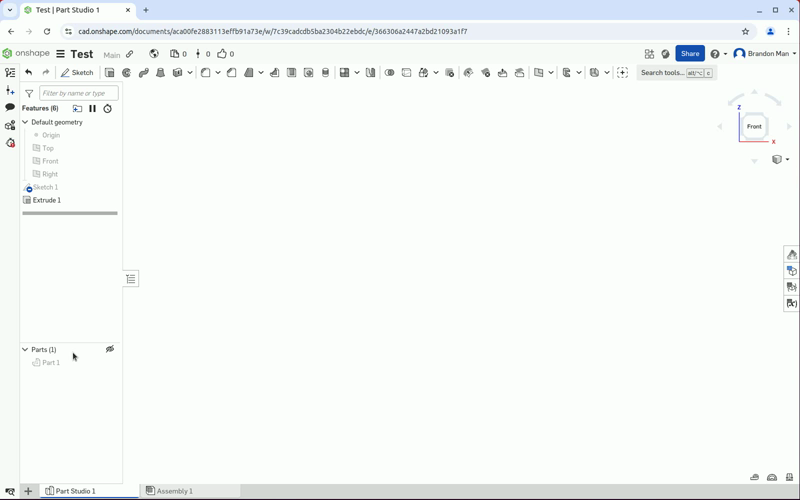
key(left)
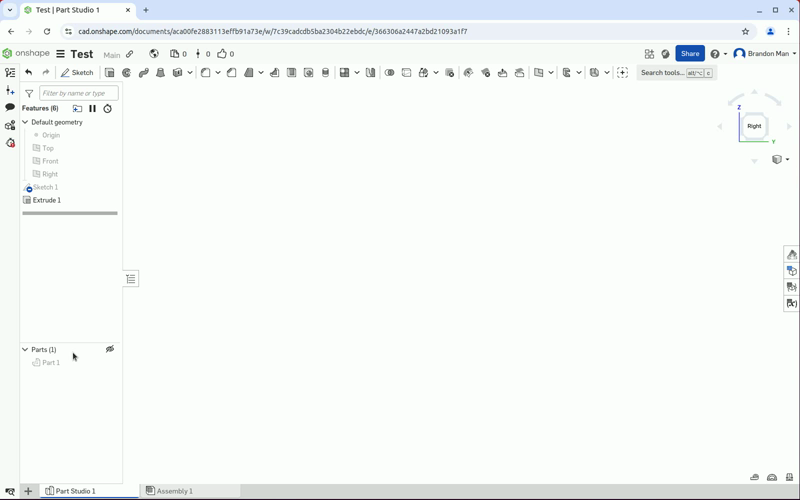
key_up(shift)
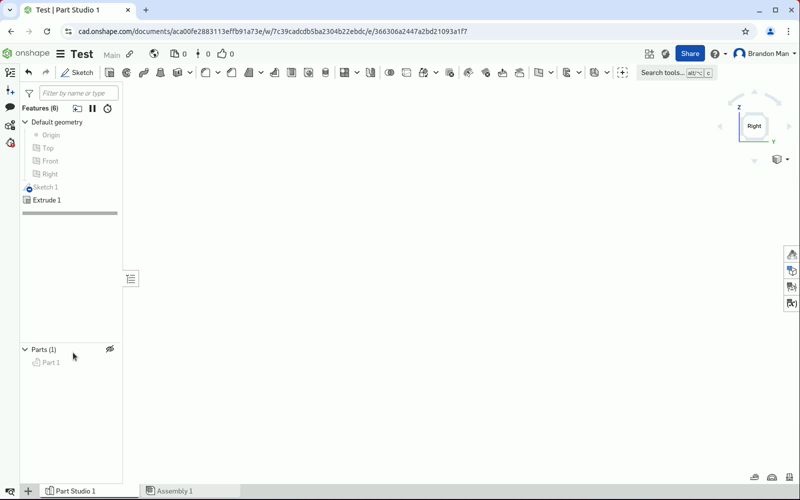
mouse_move(73, 352)
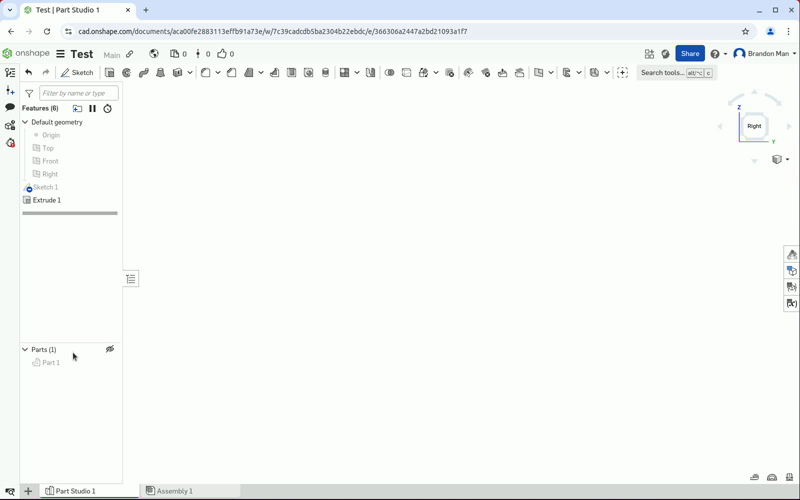
key(shift+y)
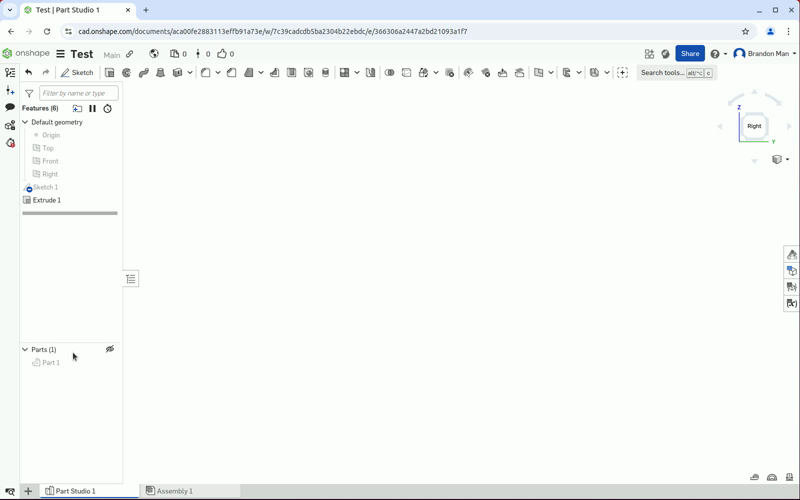
key(shift+s)
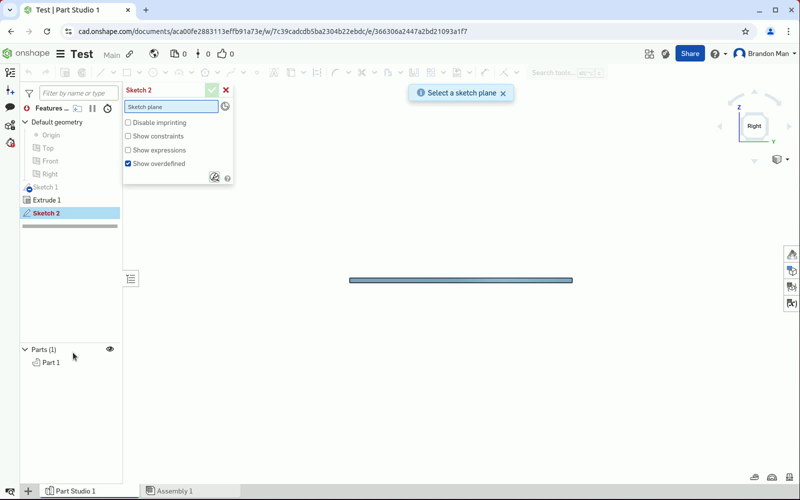
mouse_move(73, 176)
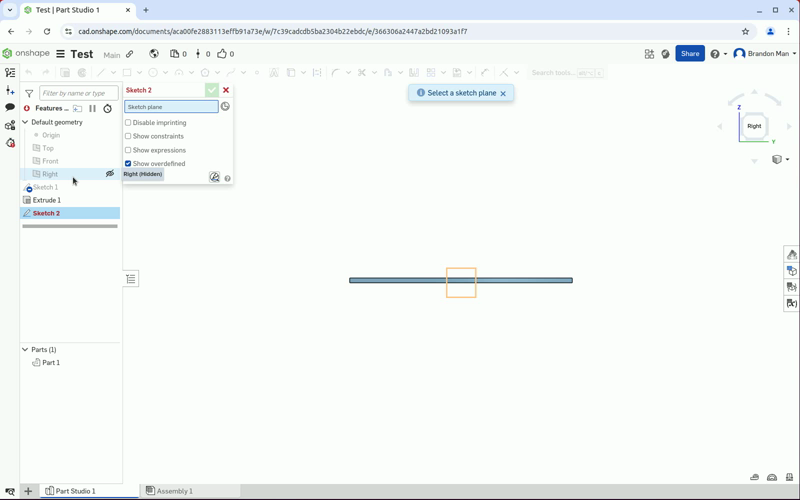
click(73, 176)
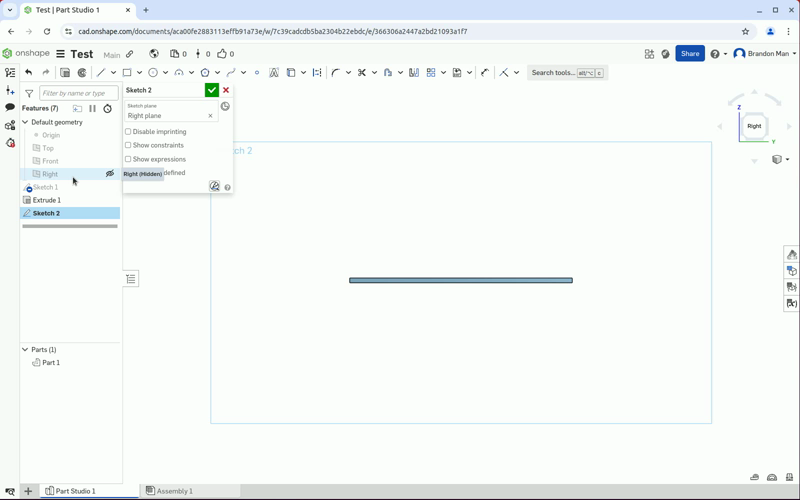
mouse_move(73, 352)
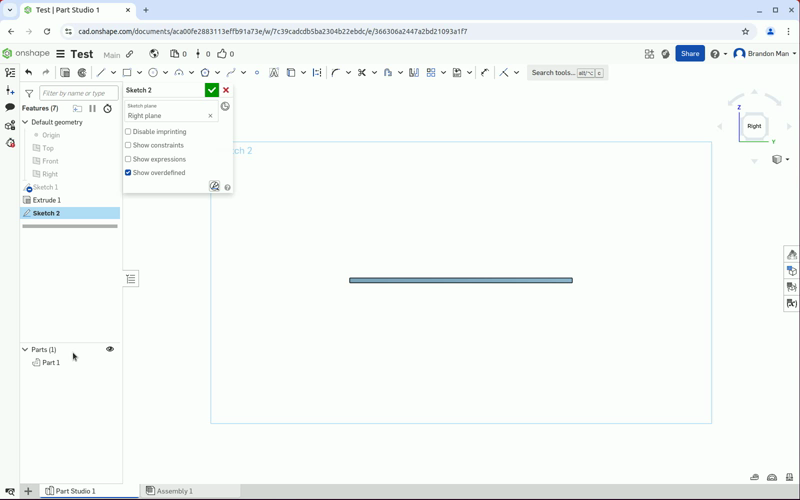
key(y)
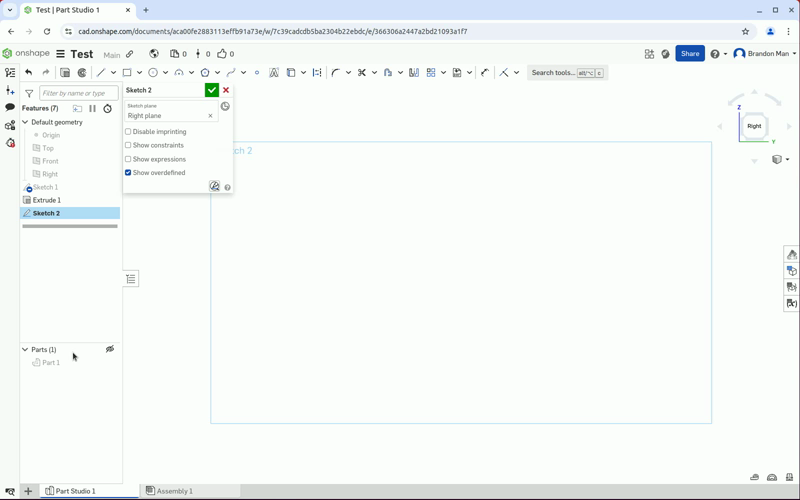
key(a)
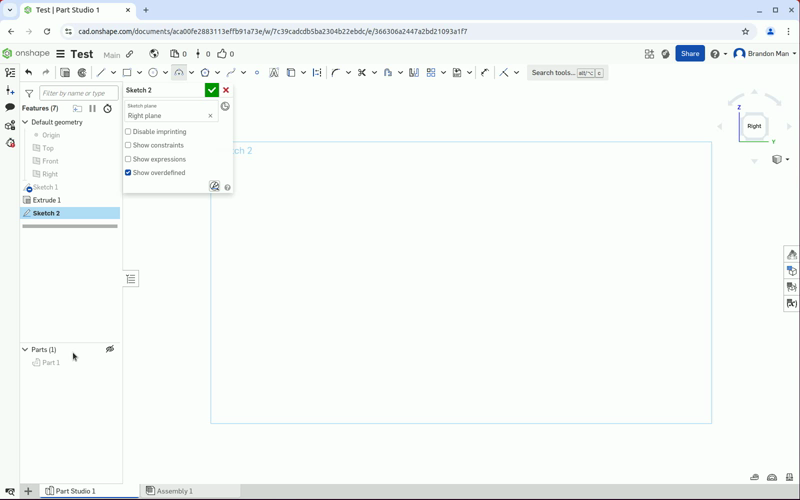
key_down(shift)
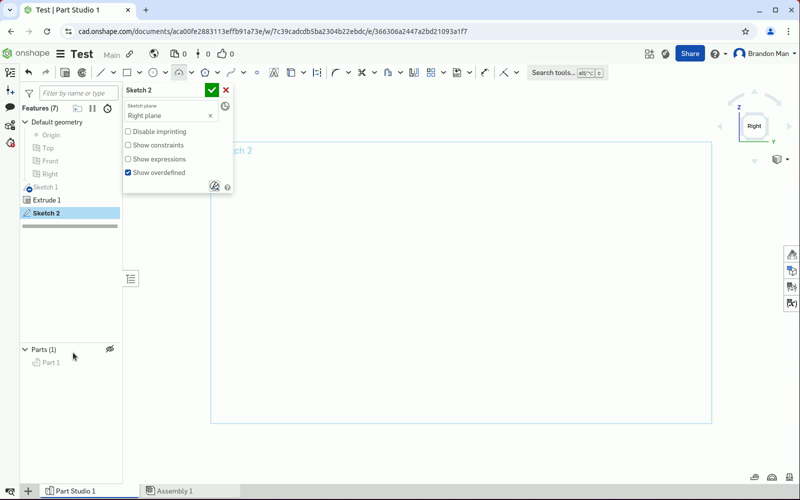
mouse_move(564, 282)
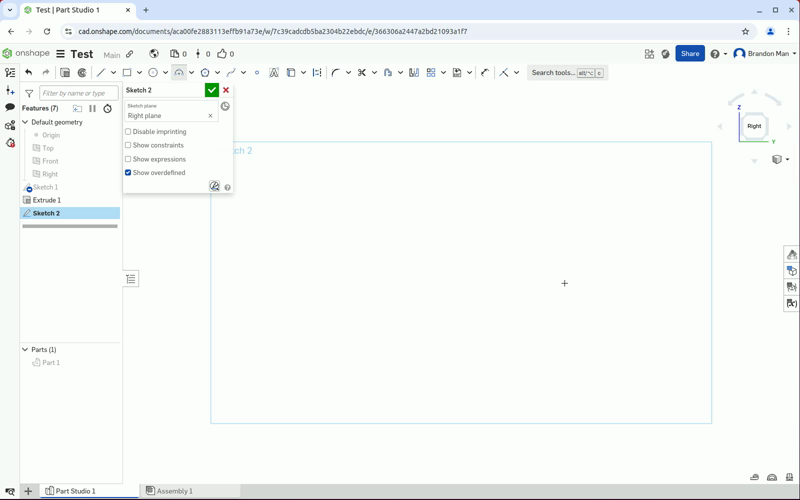
click(564, 282)
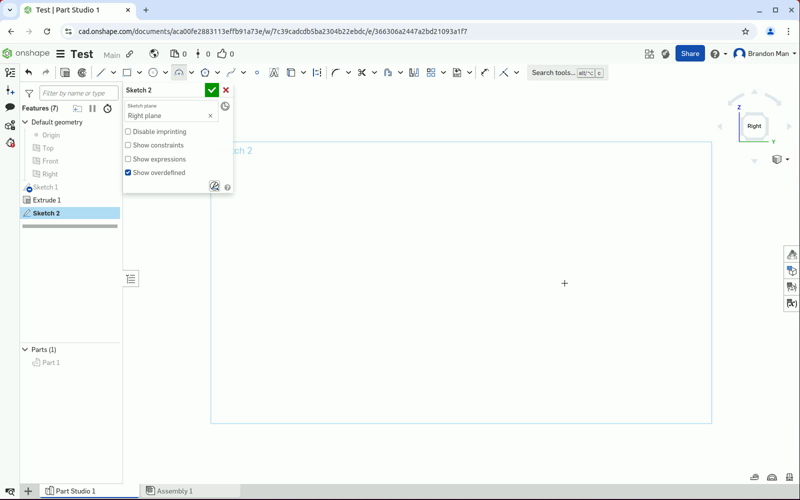
key_up(shift)
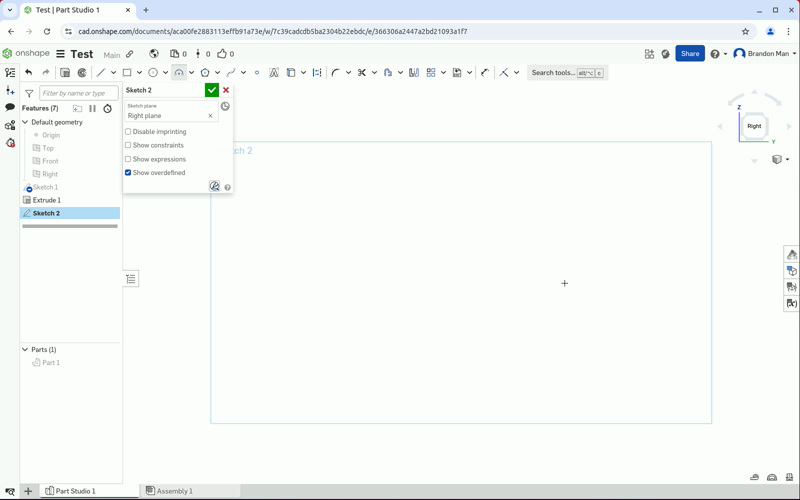
key_down(shift)
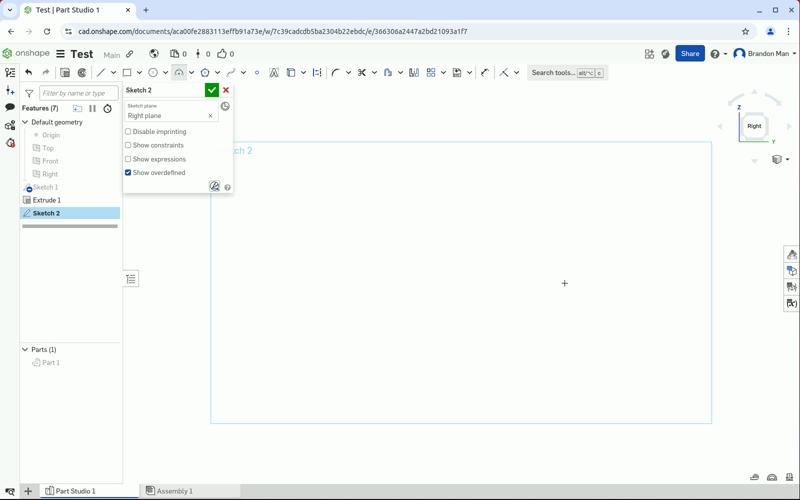
mouse_move(573, 282)
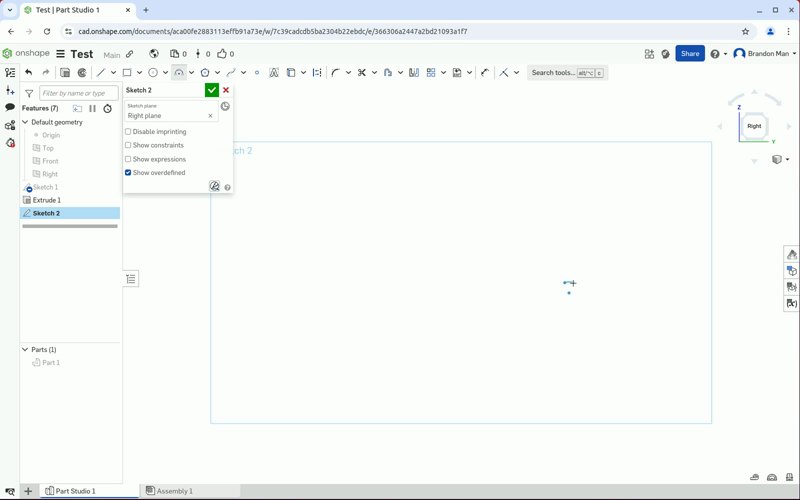
click(573, 282)
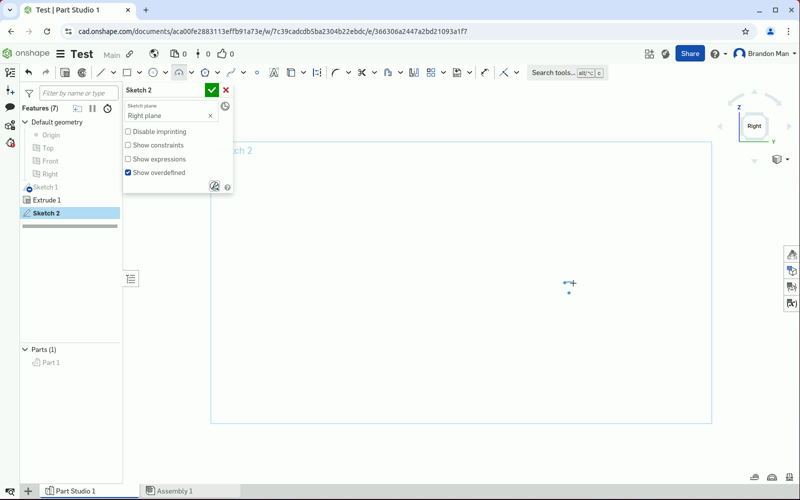
mouse_move(569, 291)
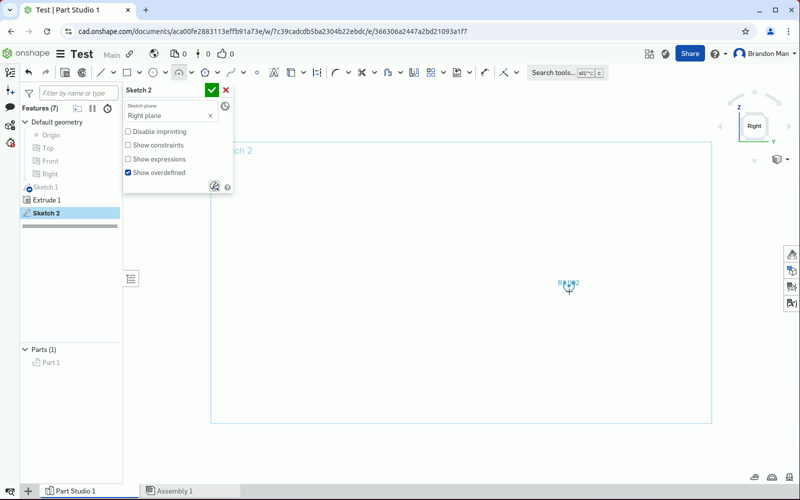
click(569, 291)
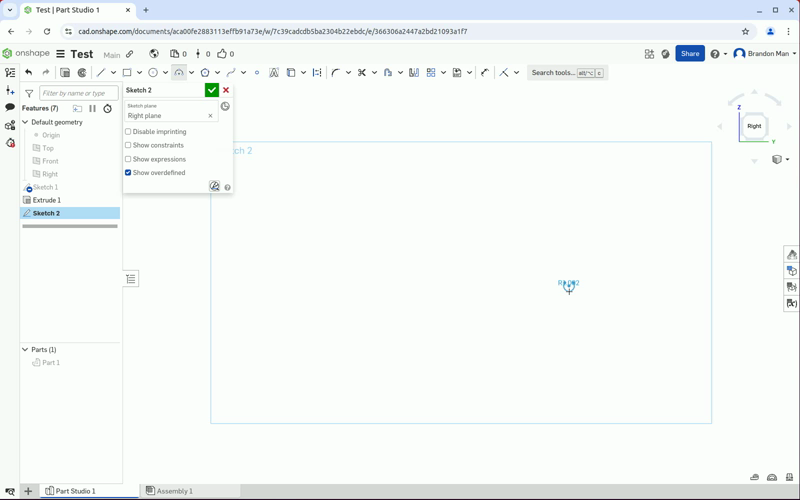
key_up(shift)
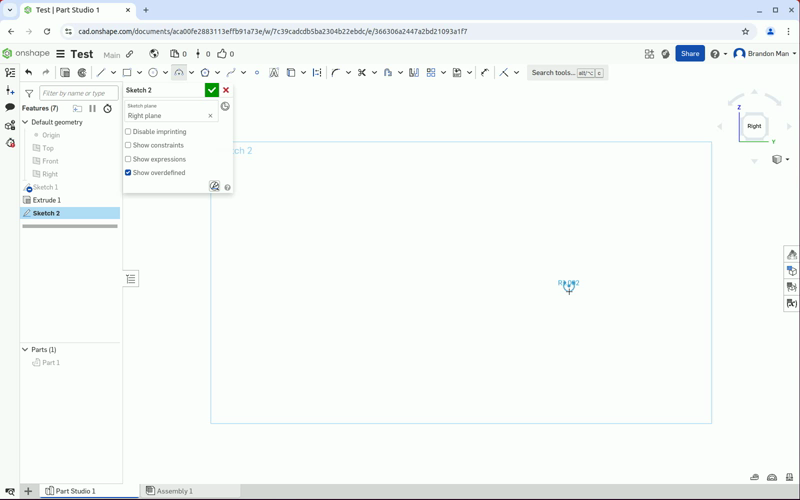
key(esc)
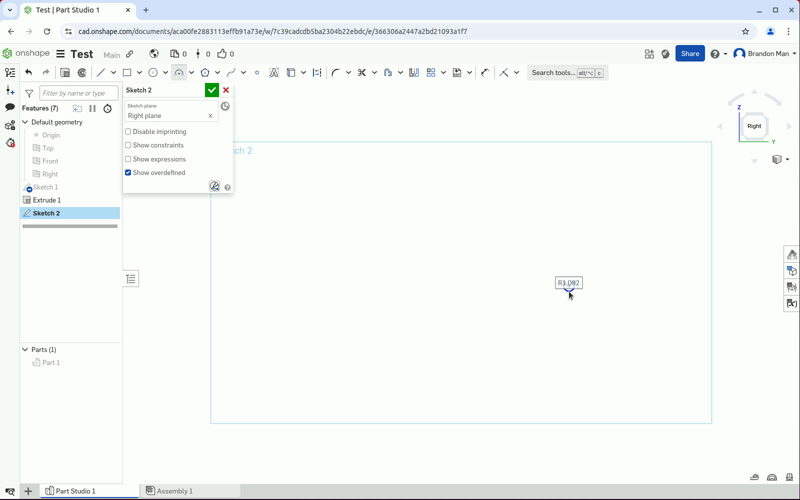
key(l)
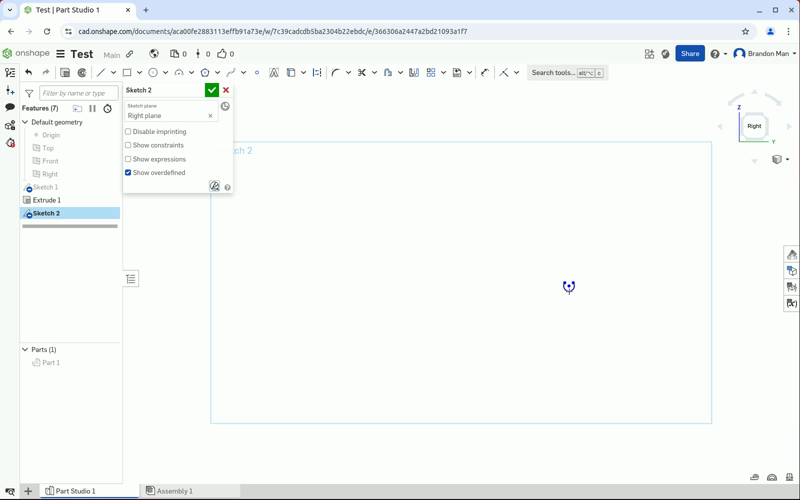
mouse_move(573, 282)
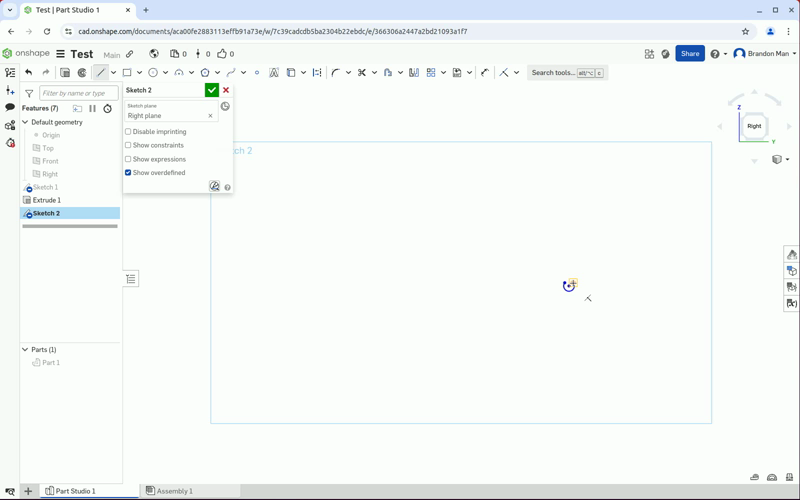
click(573, 282)
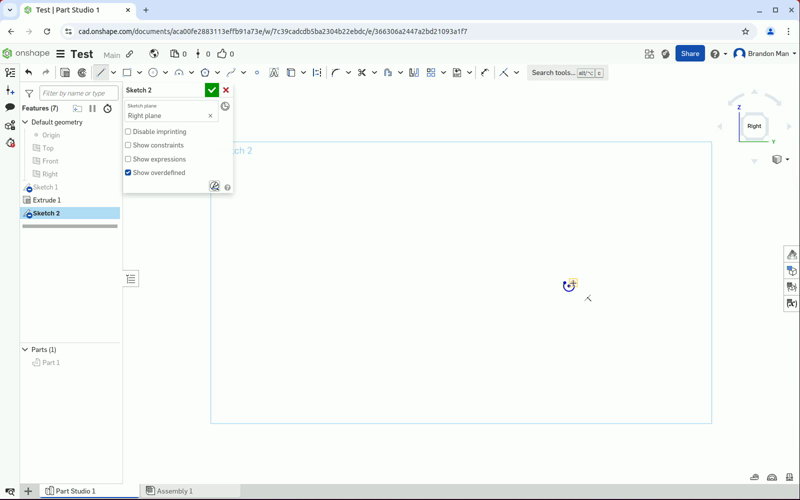
mouse_move(589, 282)
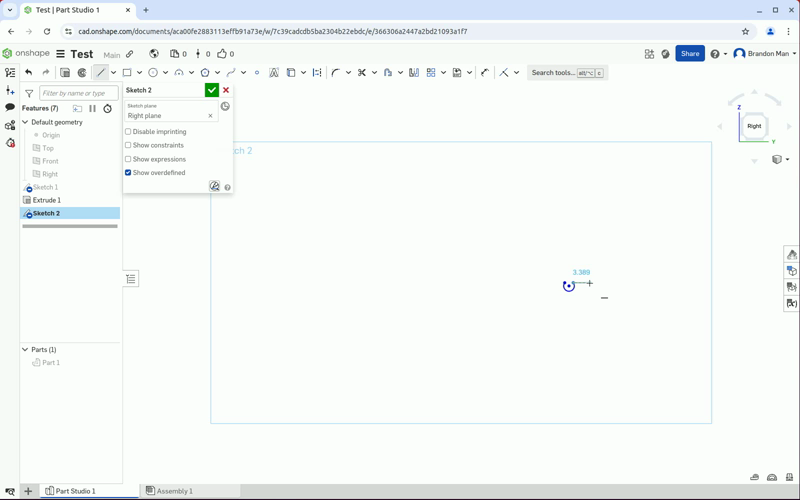
key_down(shift)
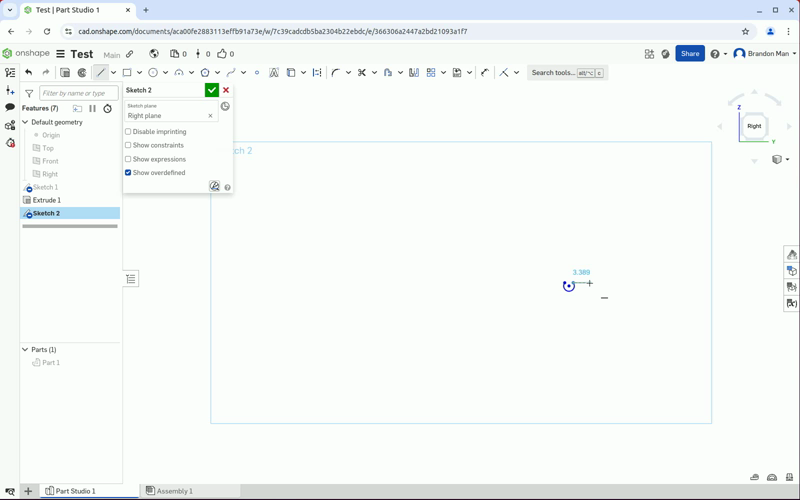
mouse_move(564, 282)
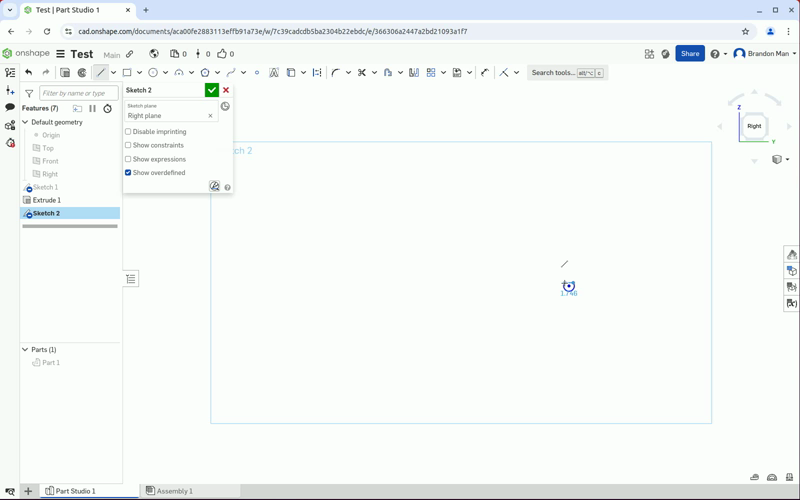
key_up(shift)
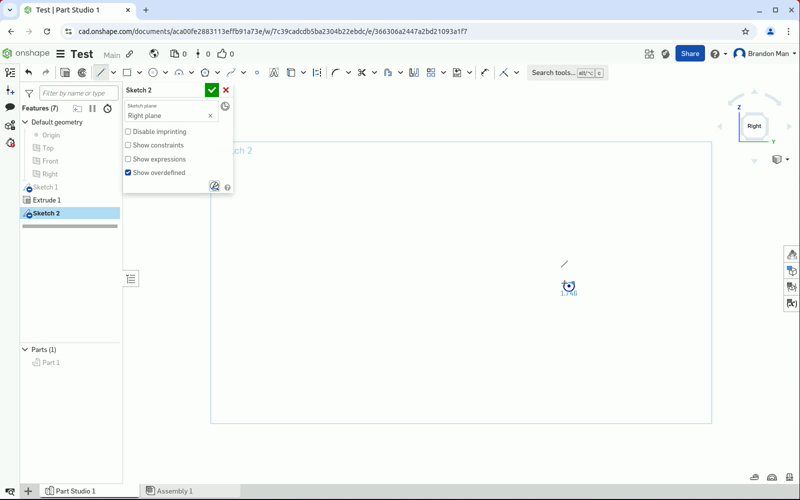
click(564, 282)
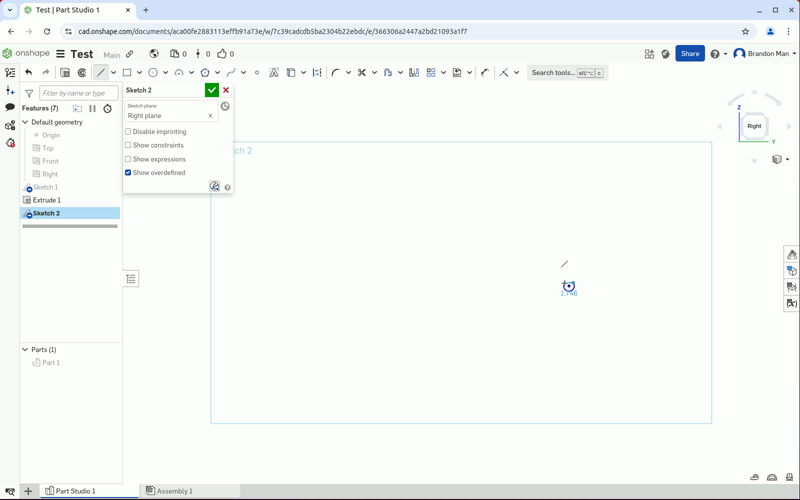
key(esc)
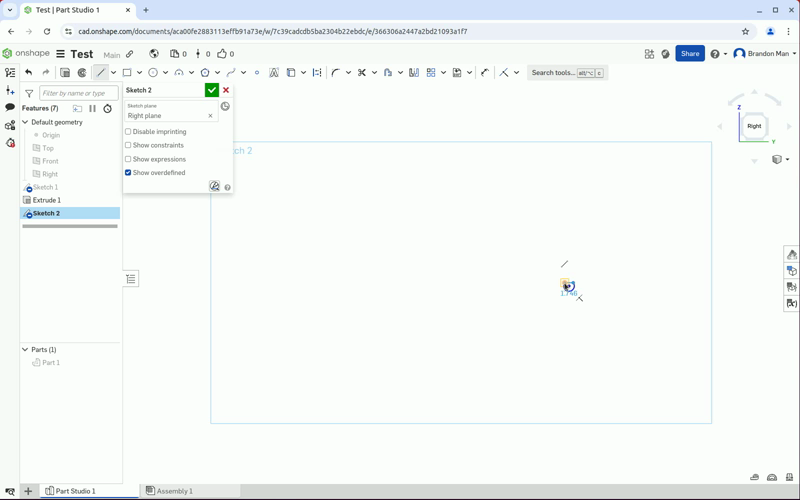
key(c)
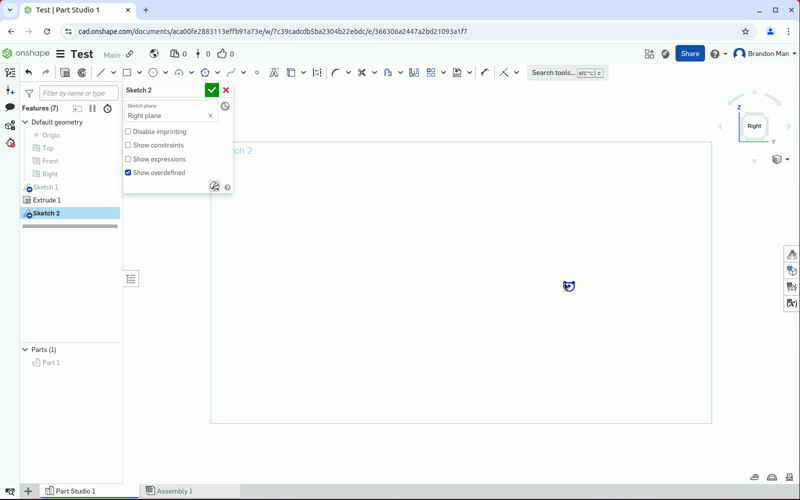
key_down(shift)
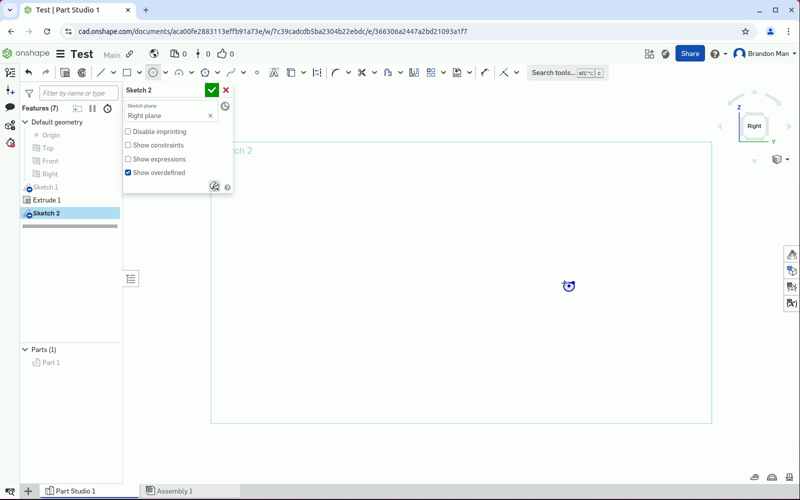
mouse_move(569, 287)
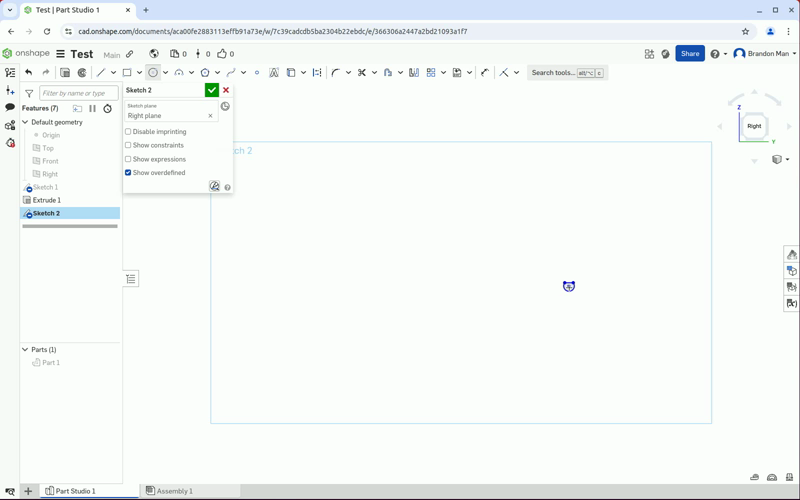
scroll(6)
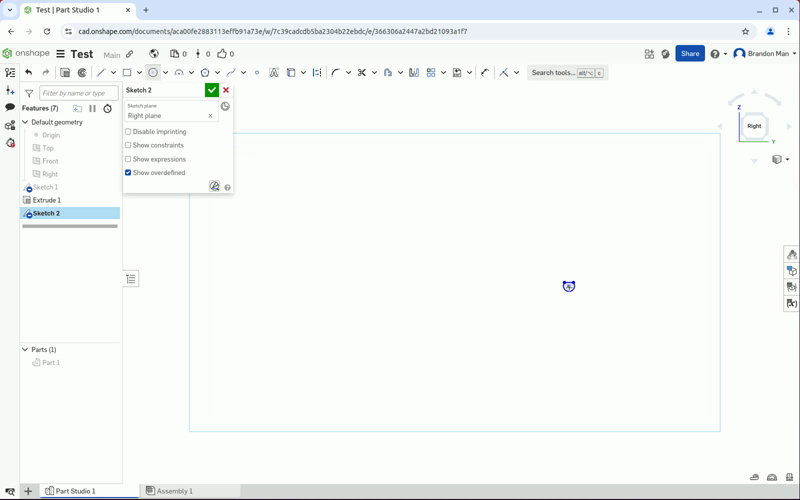
scroll(6)
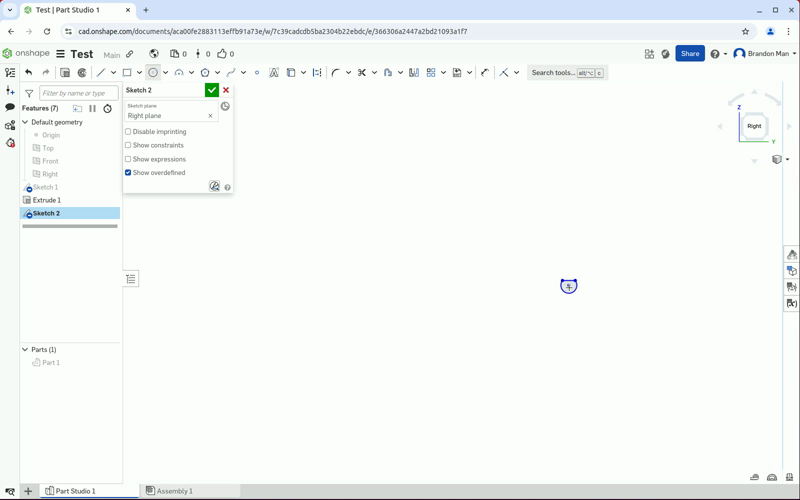
scroll(6)
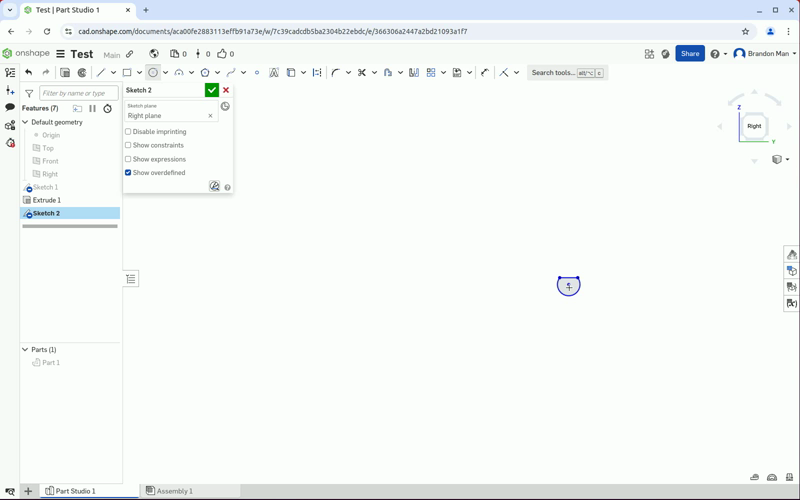
scroll(6)
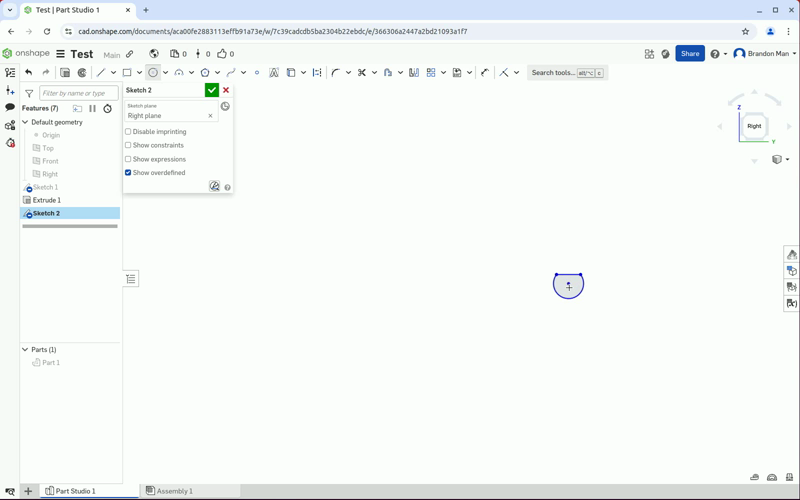
scroll(6)
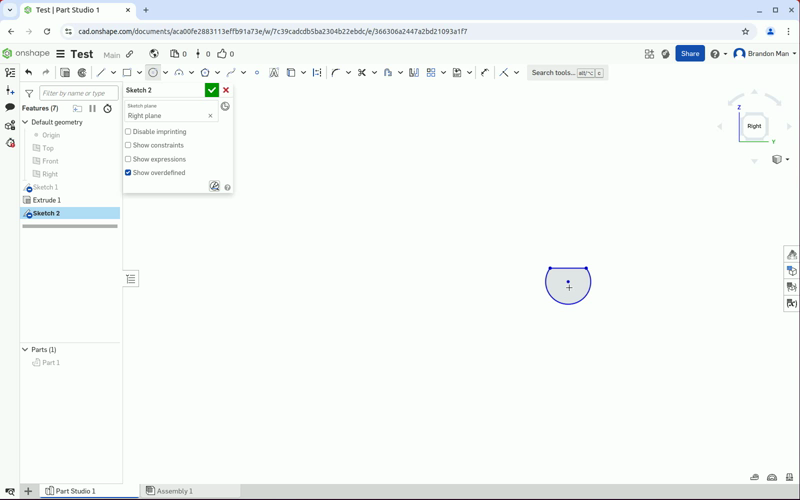
scroll(6)
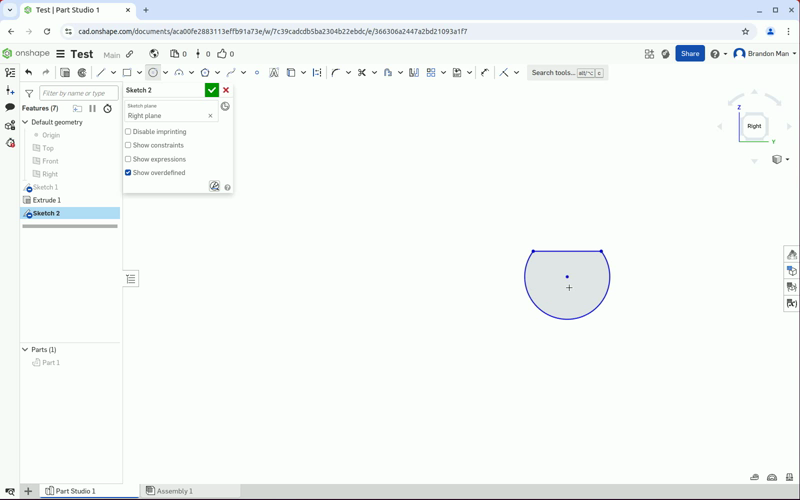
scroll(6)
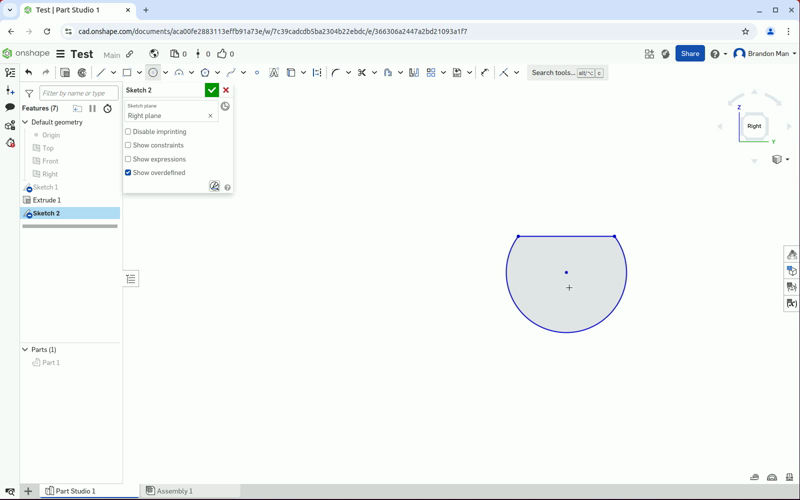
click(569, 287)
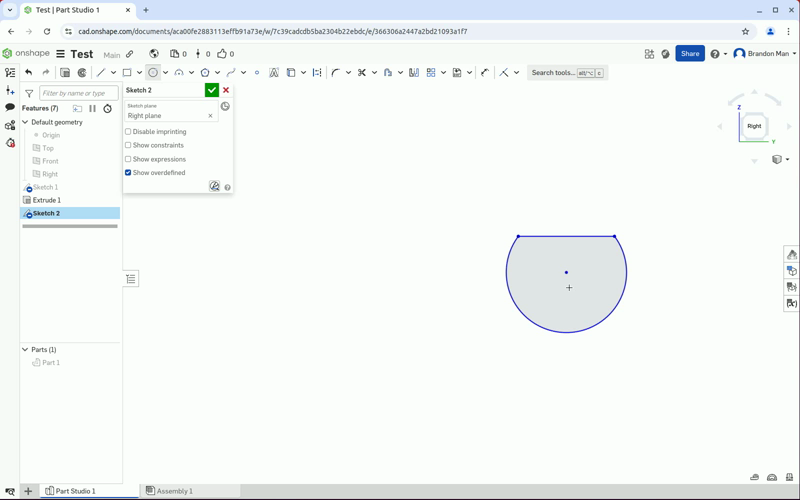
scroll(-6)
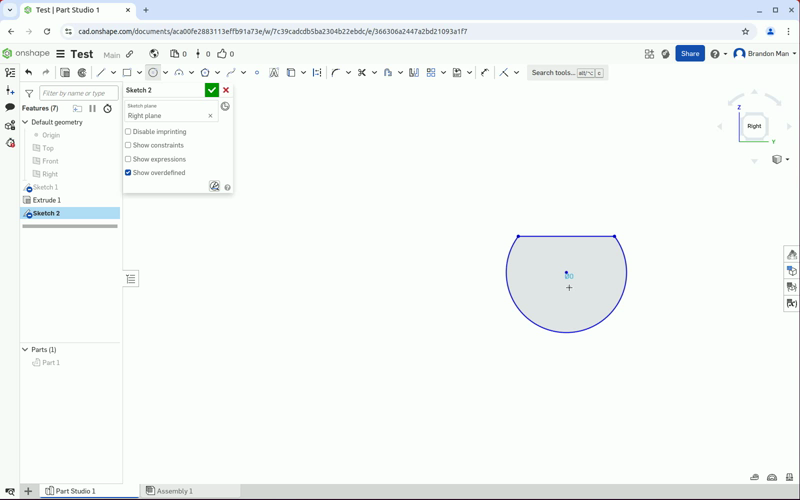
scroll(-6)
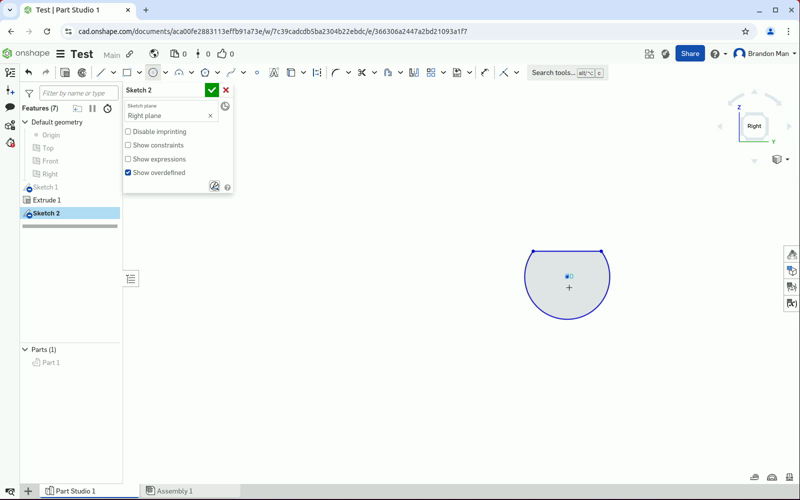
scroll(-6)
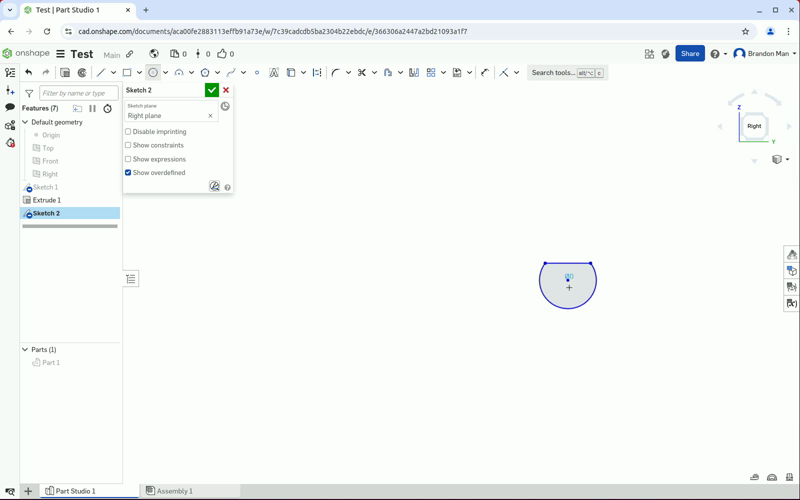
scroll(-6)
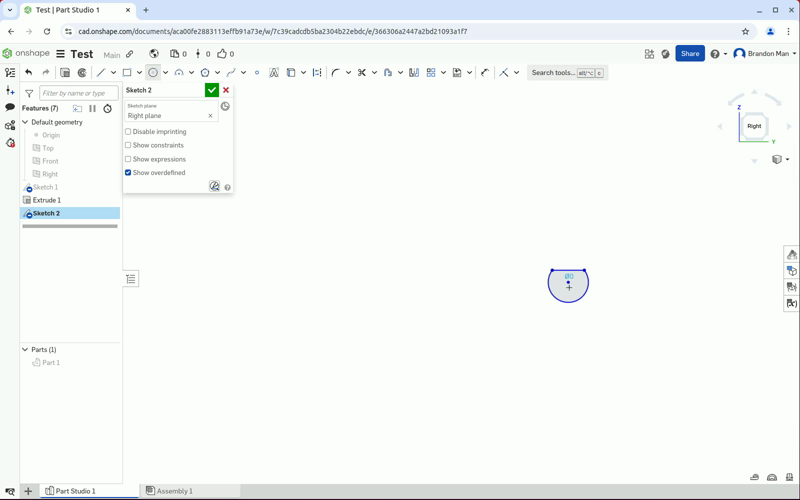
scroll(-6)
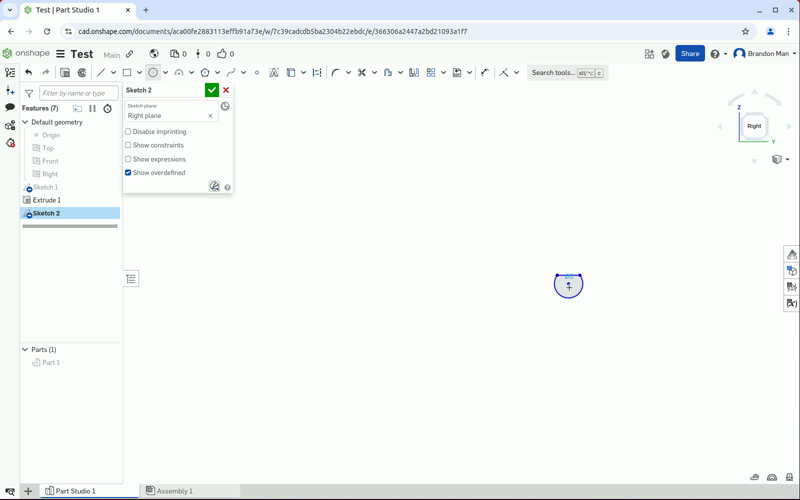
scroll(-6)
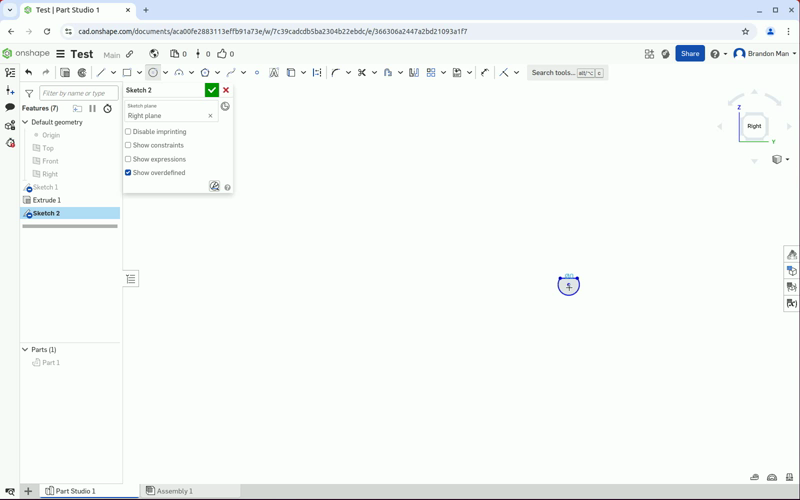
scroll(-6)
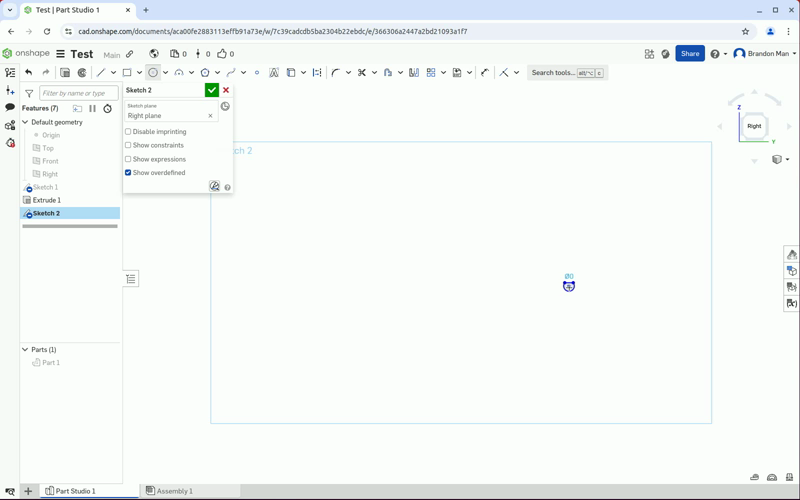
key_up(shift)
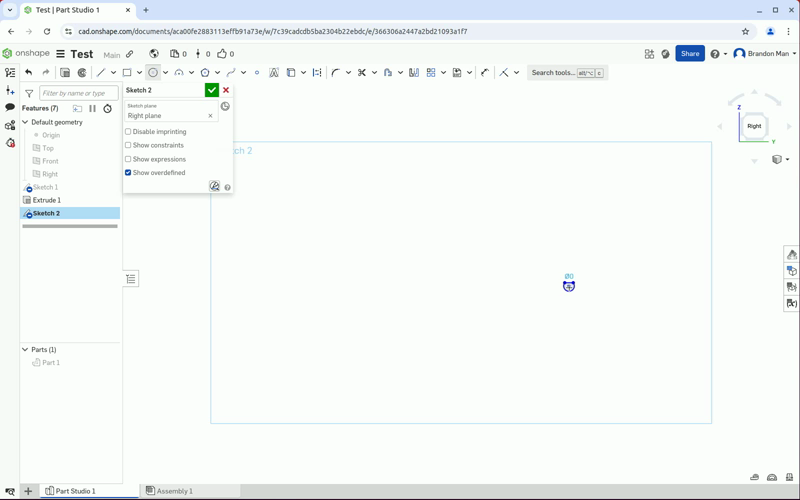
mouse_move(571, 287)
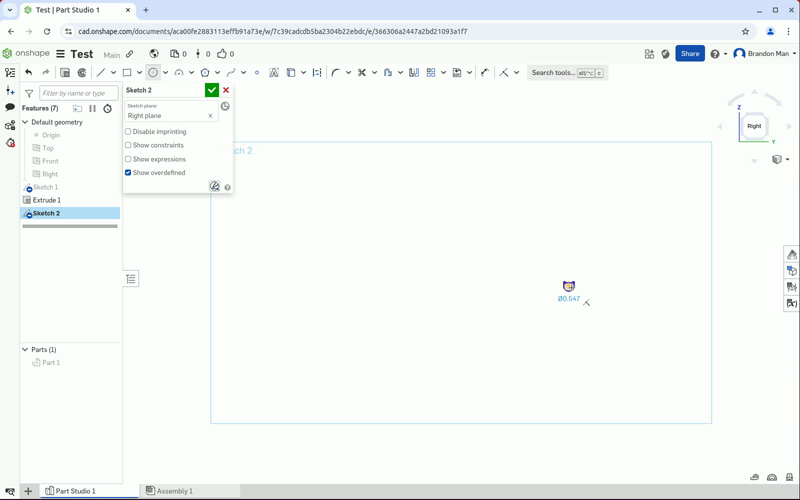
scroll(6)
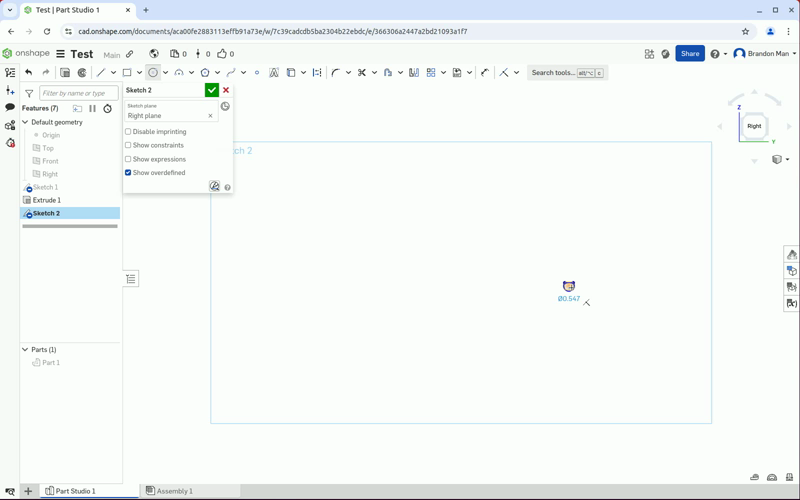
scroll(6)
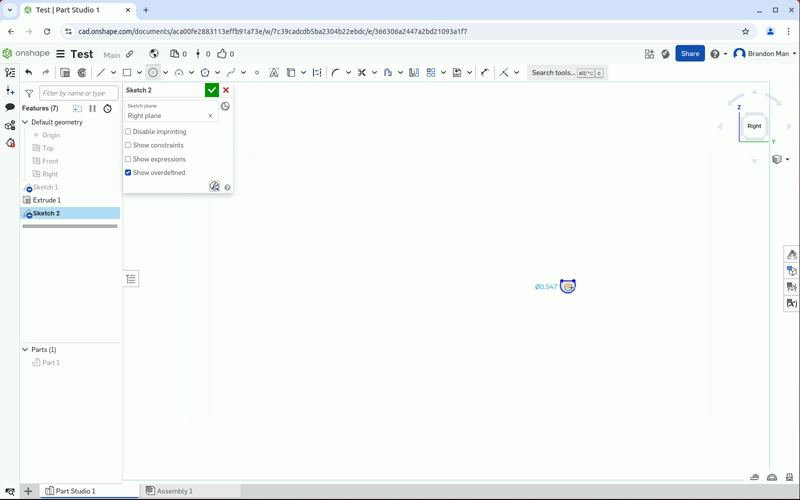
scroll(6)
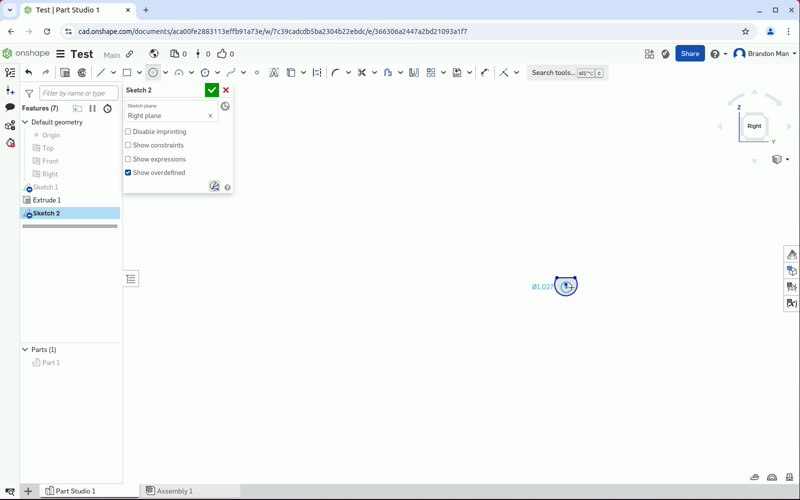
scroll(6)
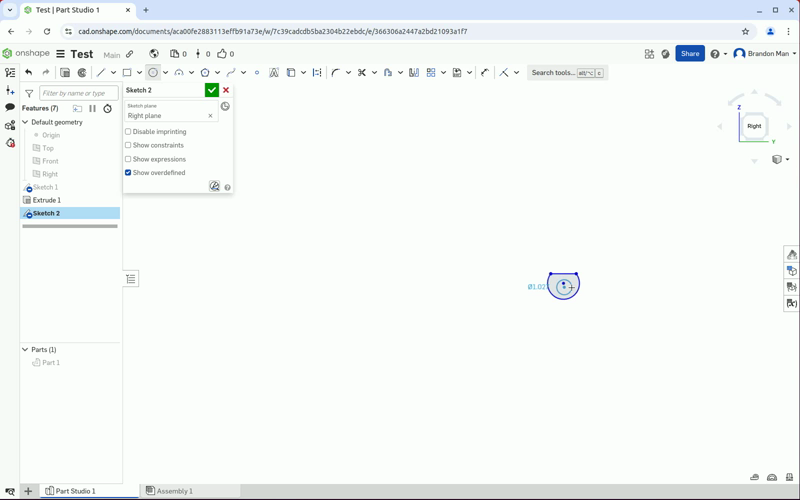
scroll(6)
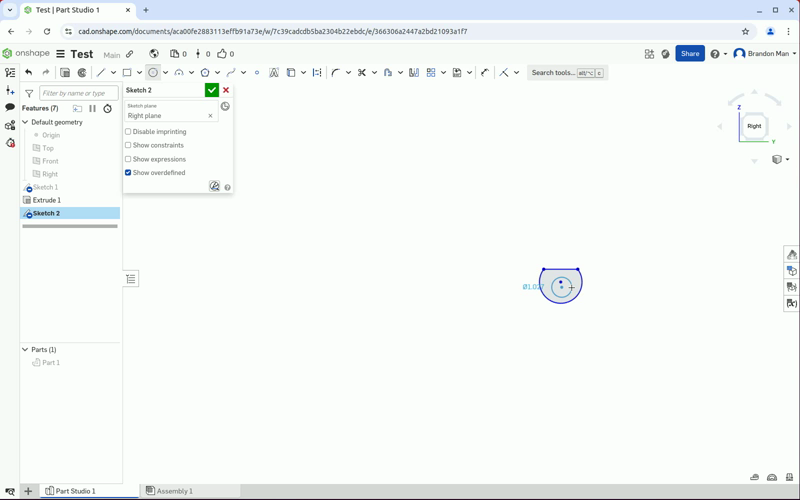
scroll(6)
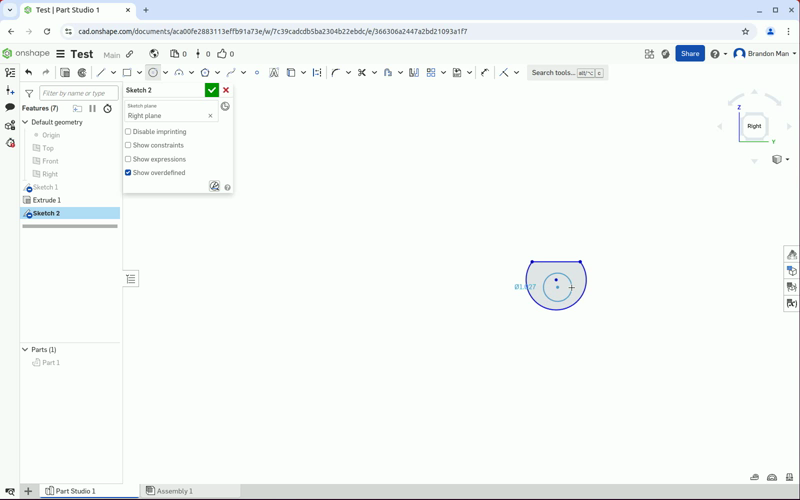
scroll(6)
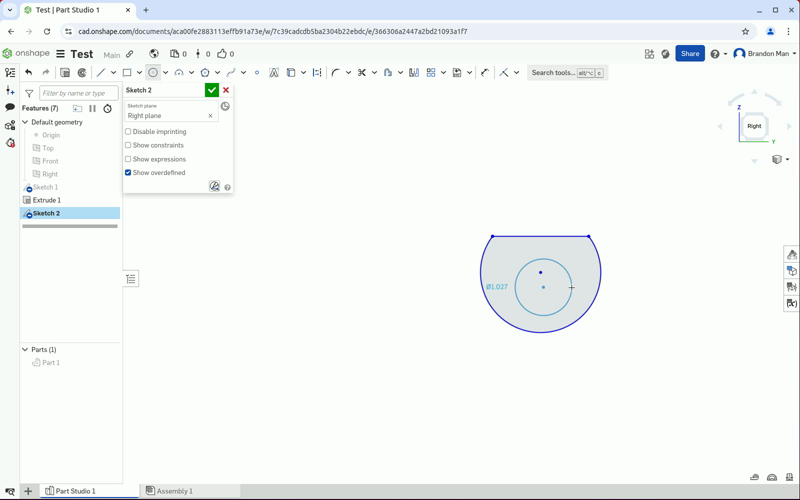
click(571, 287)
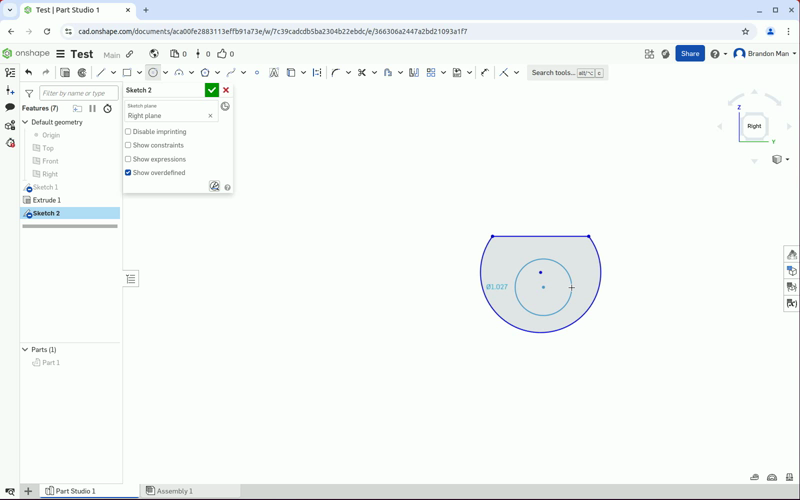
scroll(-6)
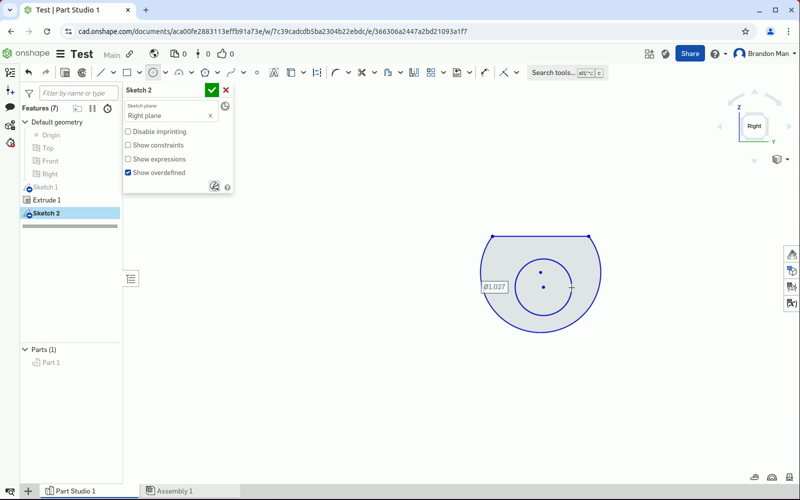
scroll(-6)
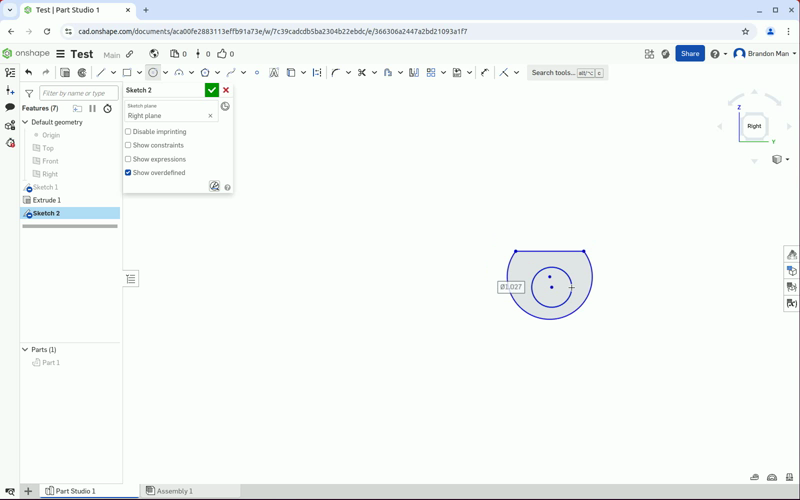
scroll(-6)
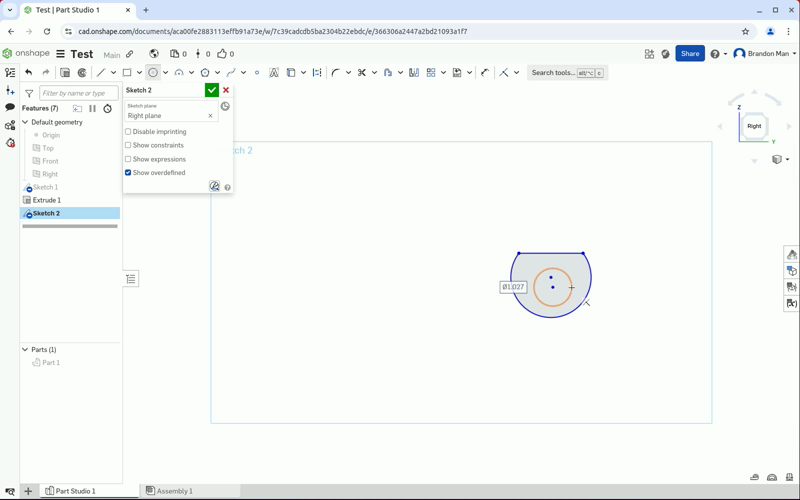
scroll(-6)
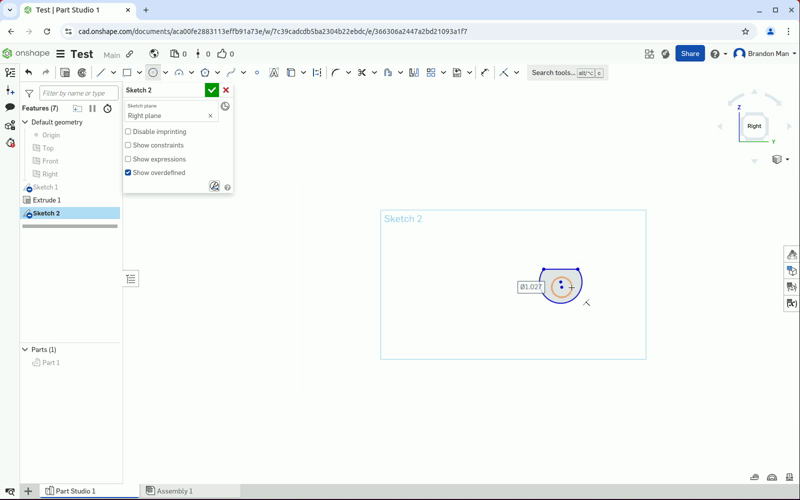
scroll(-6)
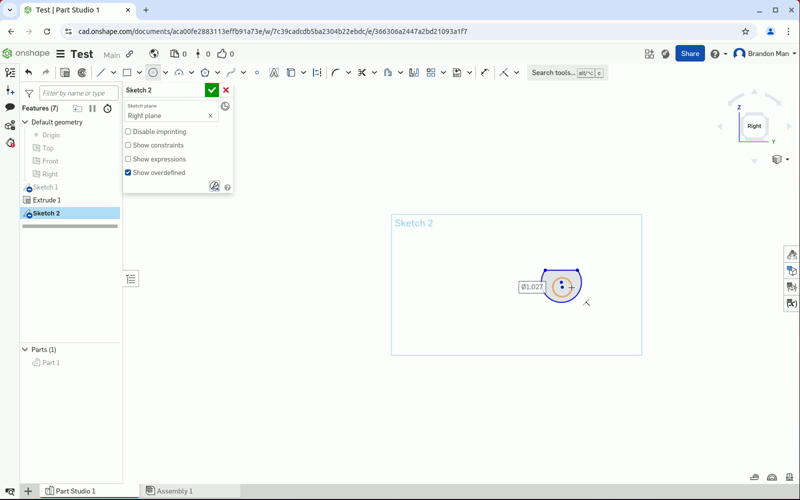
scroll(-6)
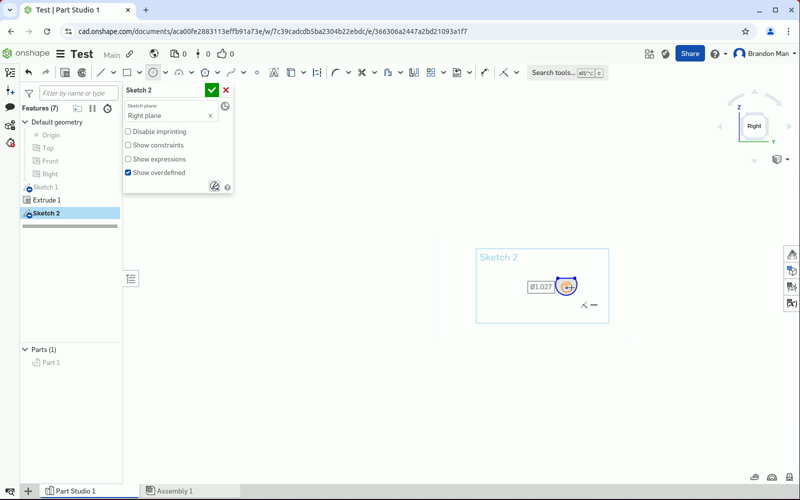
scroll(-6)
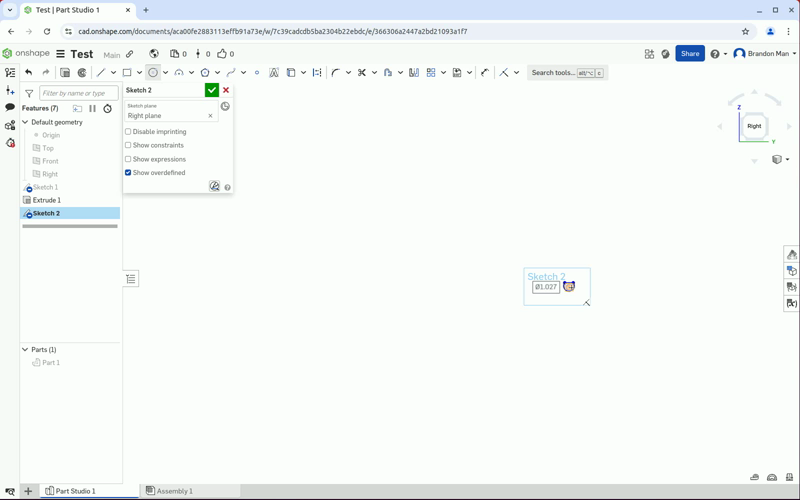
key(esc)
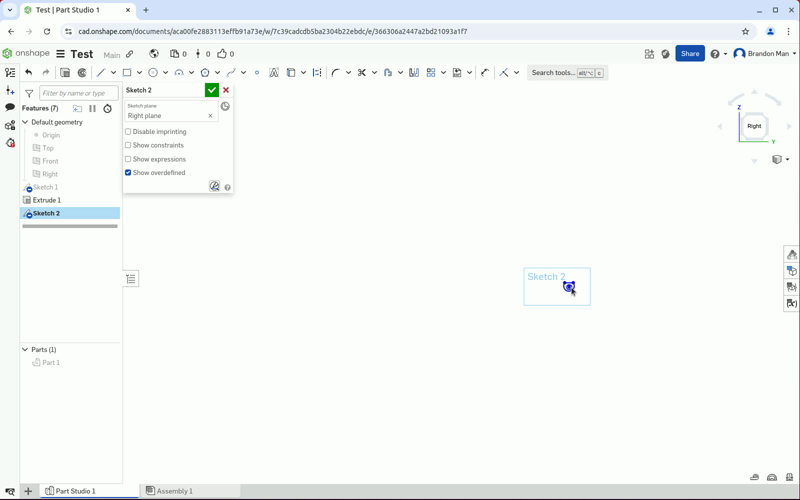
mouse_move(566, 283)
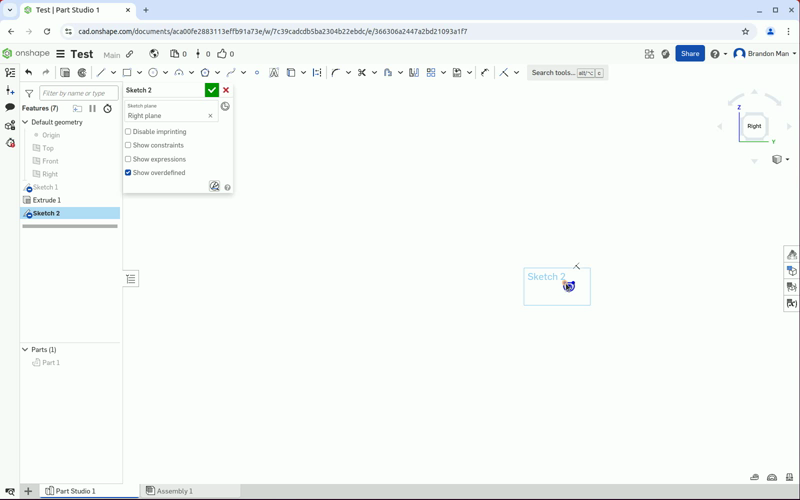
scroll(6)
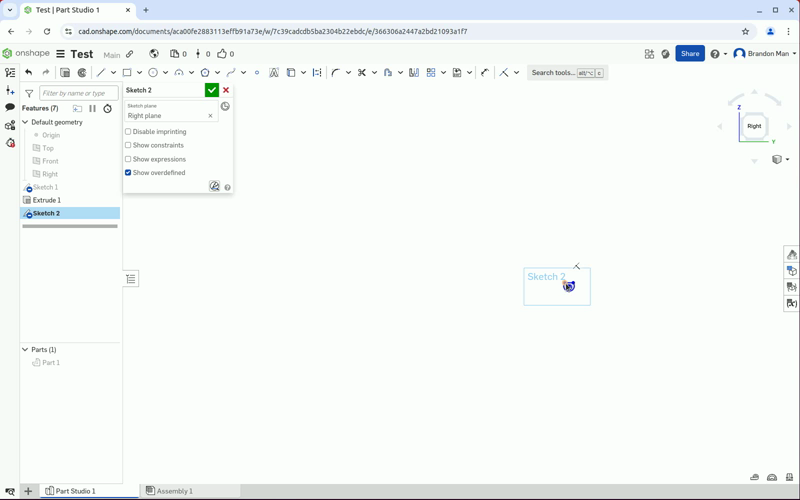
scroll(6)
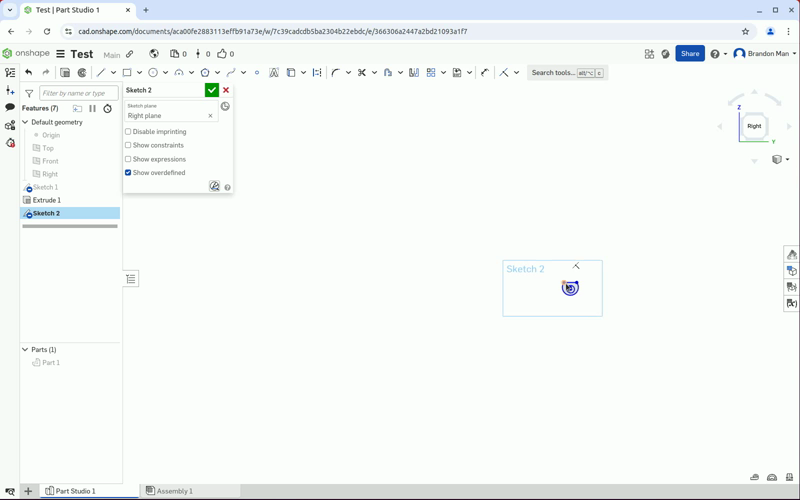
scroll(6)
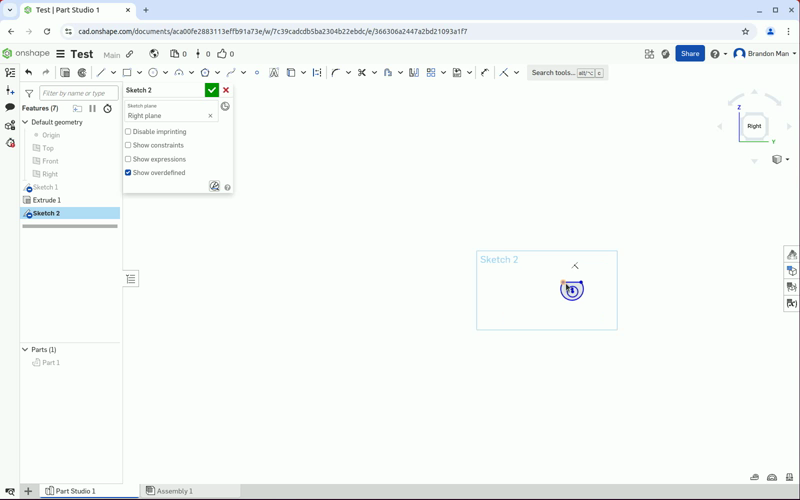
scroll(6)
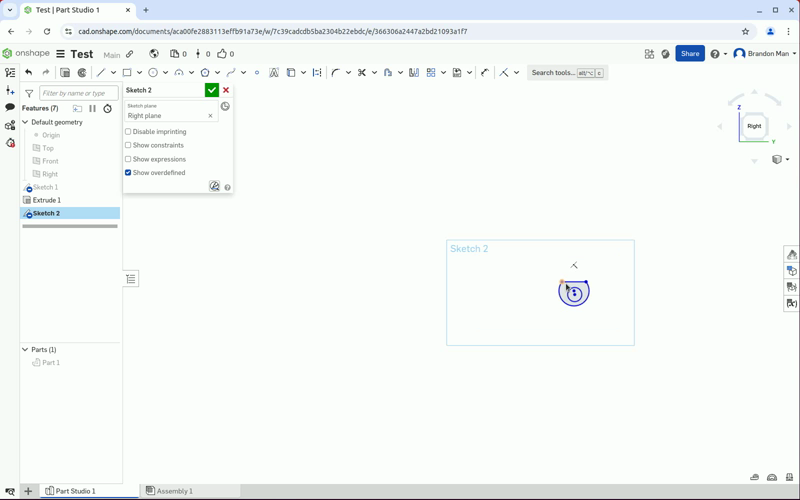
scroll(6)
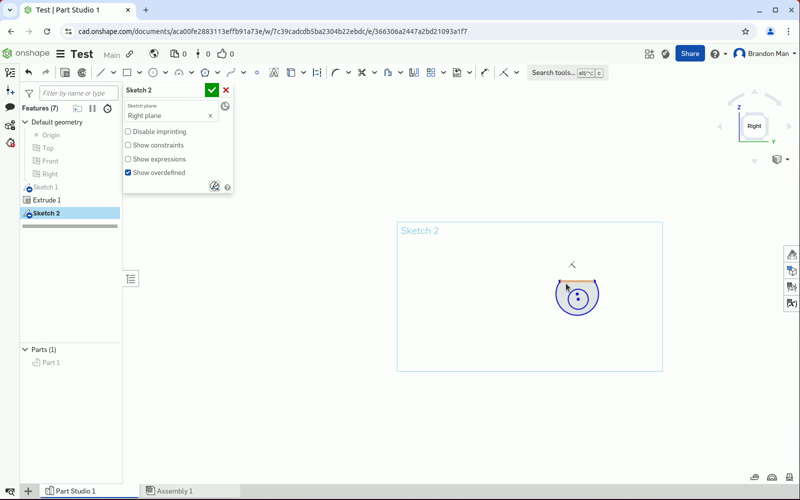
scroll(6)
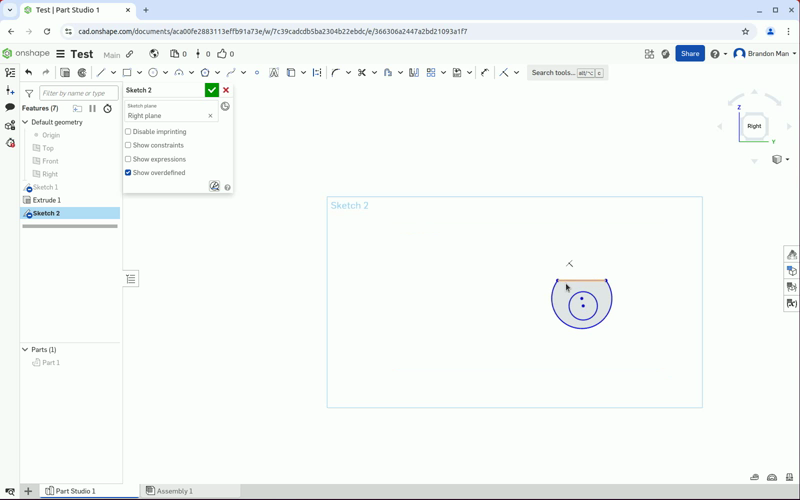
scroll(6)
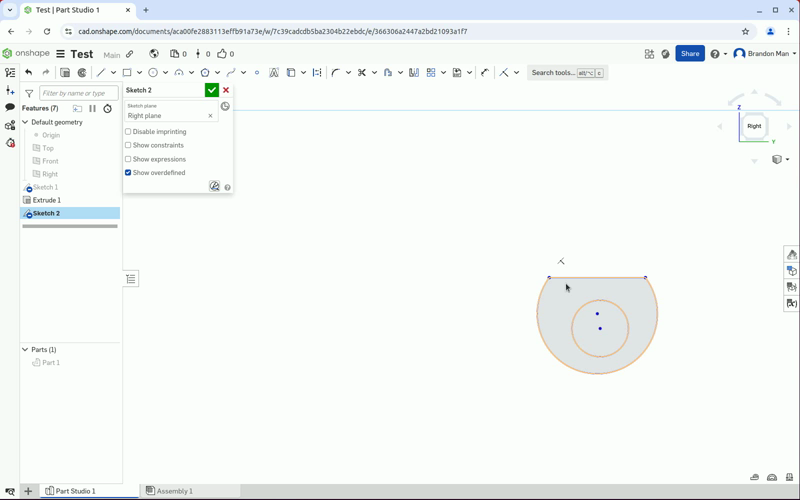
click(566, 283)
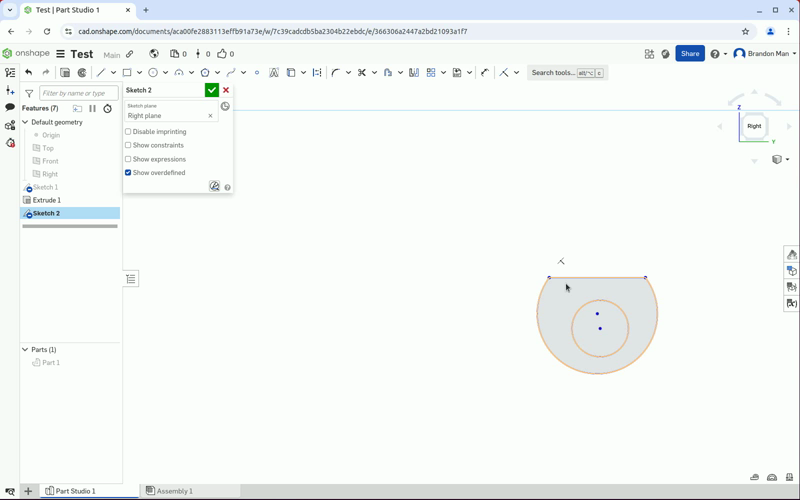
scroll(-6)
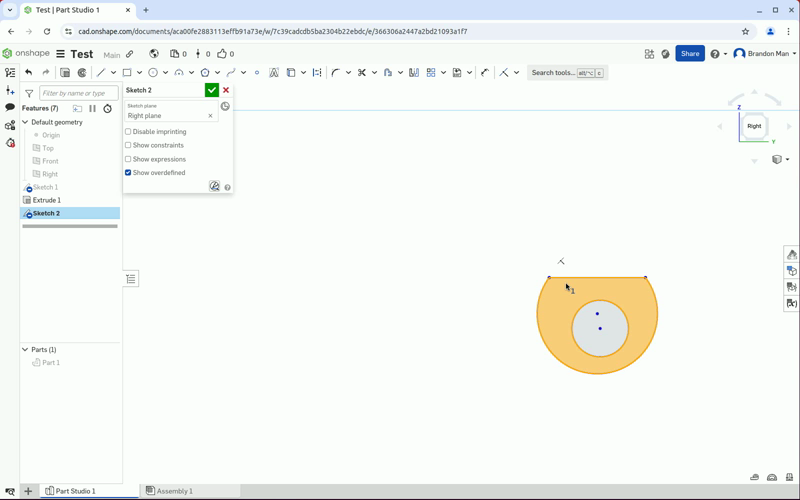
scroll(-6)
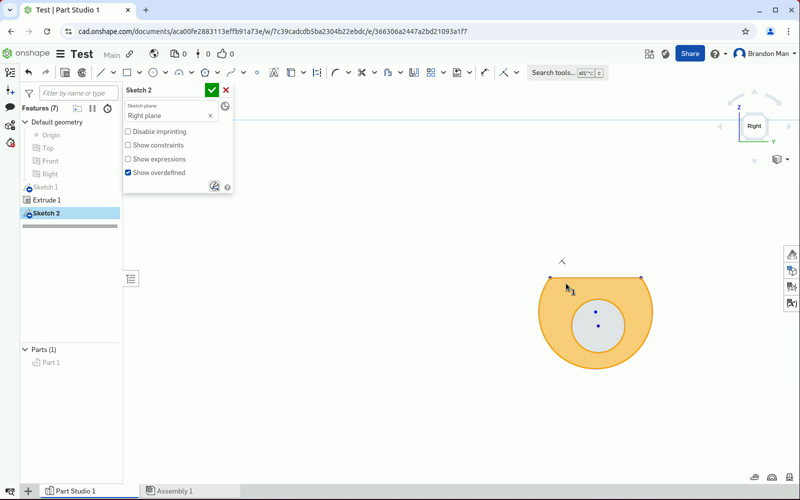
scroll(-6)
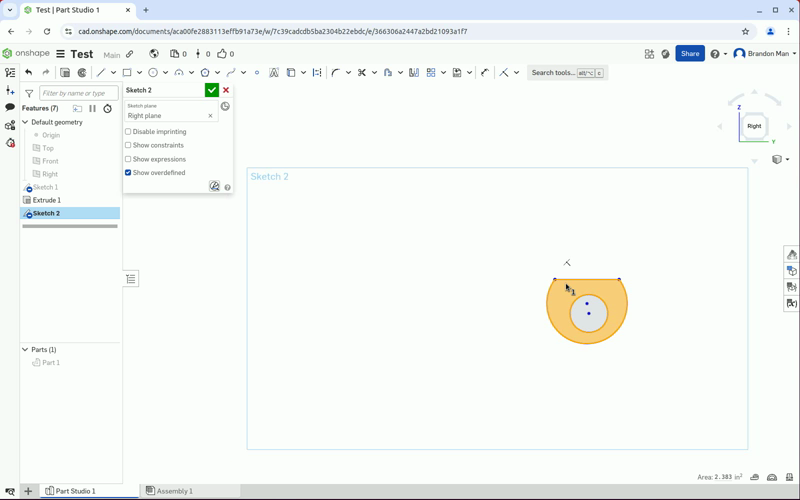
scroll(-6)
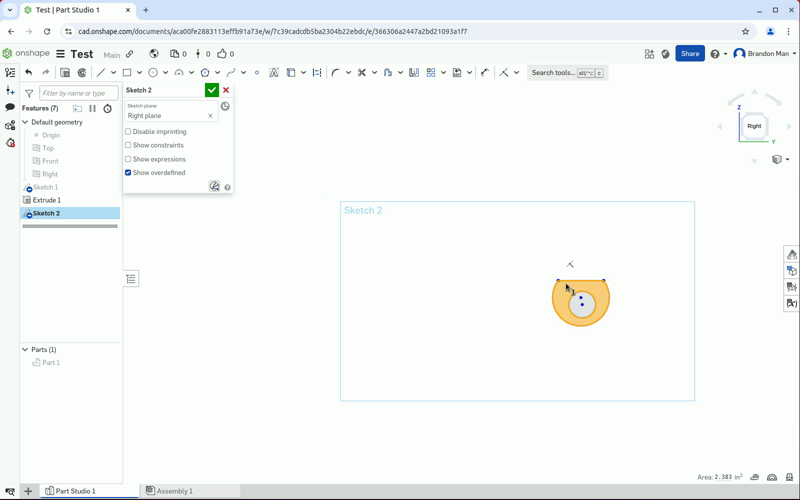
scroll(-6)
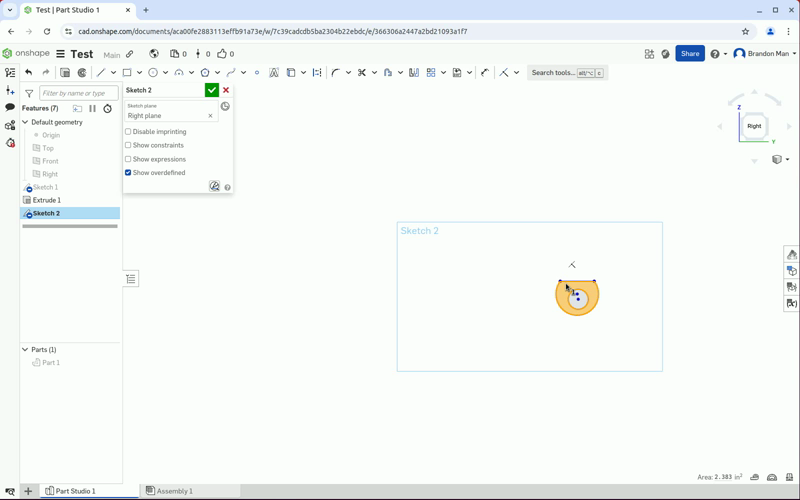
scroll(-6)
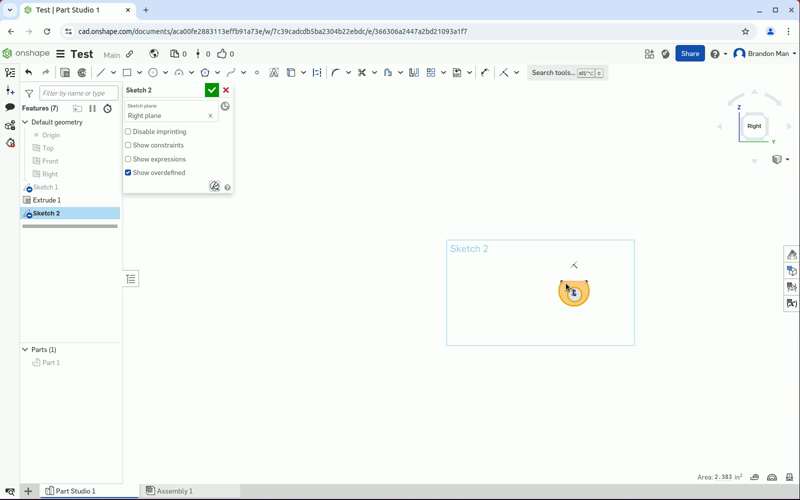
scroll(-6)
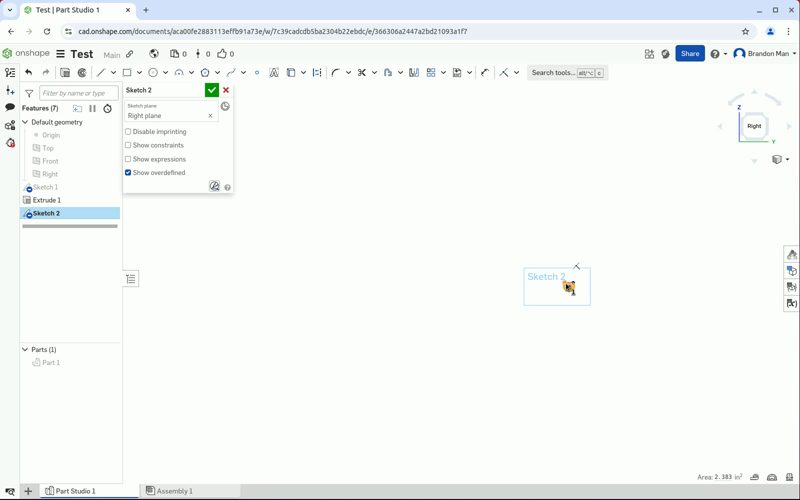
mouse_move(73, 352)
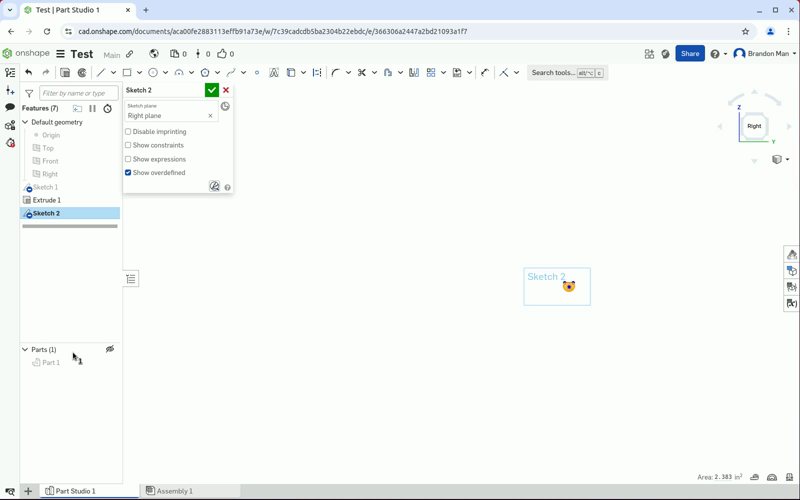
key(shift+y)
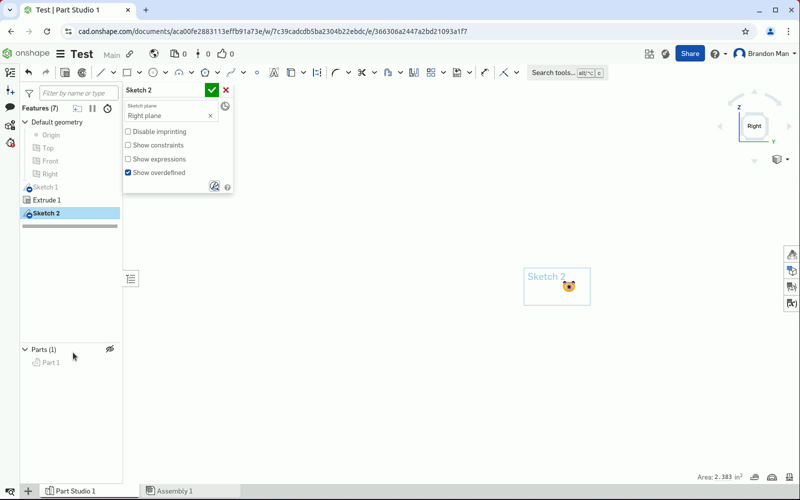
key(shift+e)
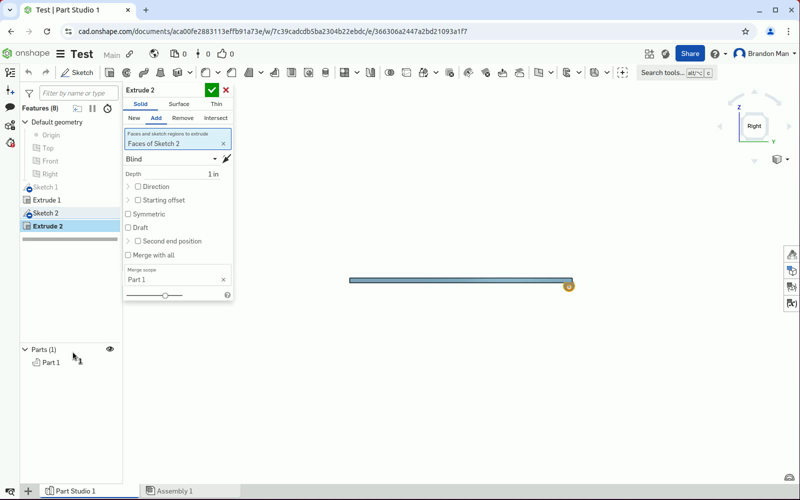
mouse_move(143, 106)
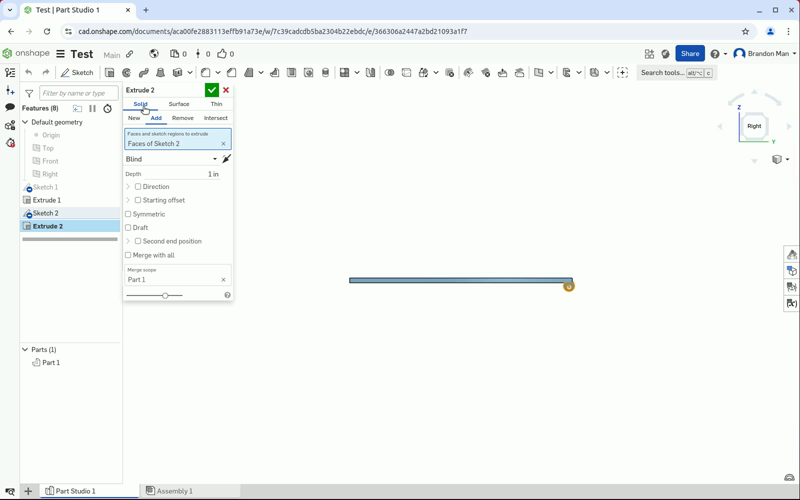
click(143, 106)
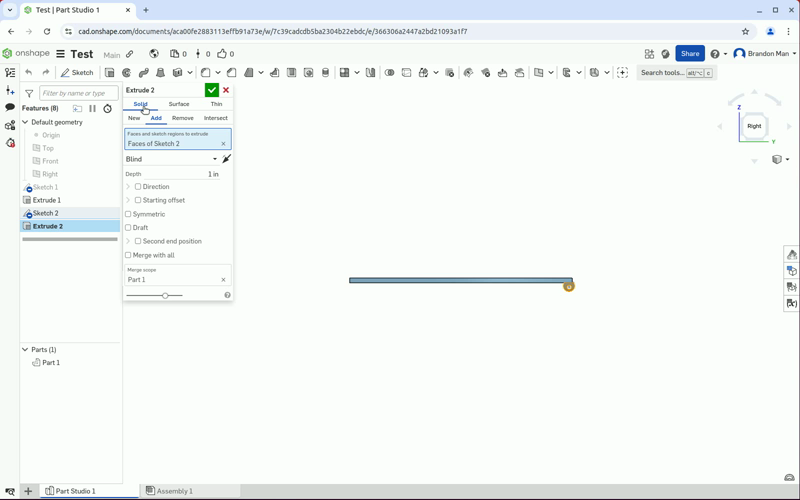
mouse_move(137, 120)
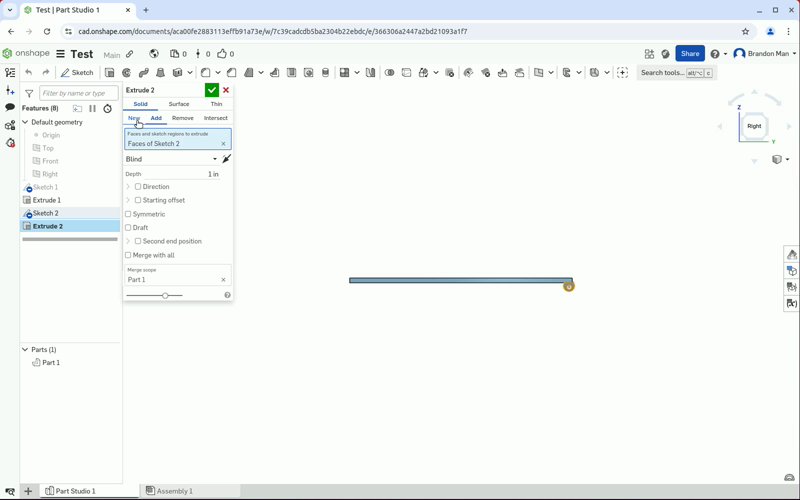
click(137, 120)
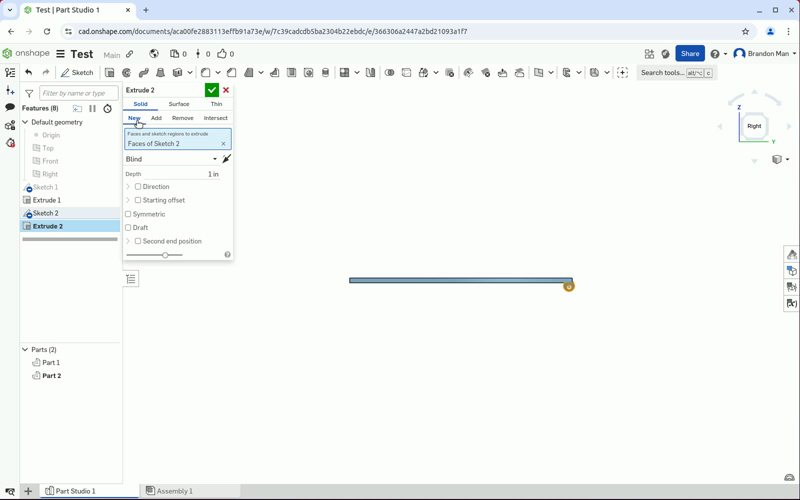
key(tab, 4)
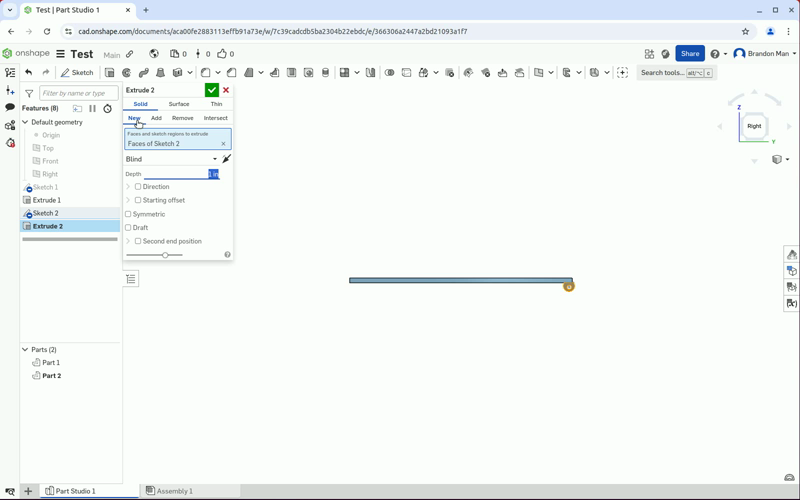
text(36.106)
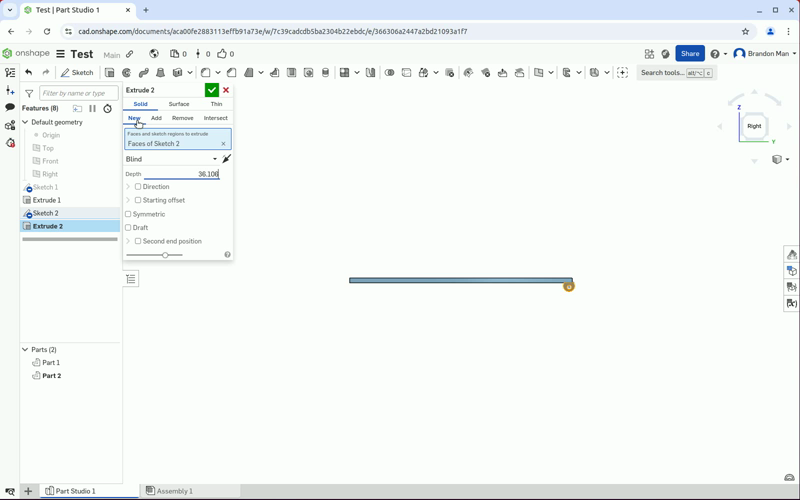
key(tab, 3)
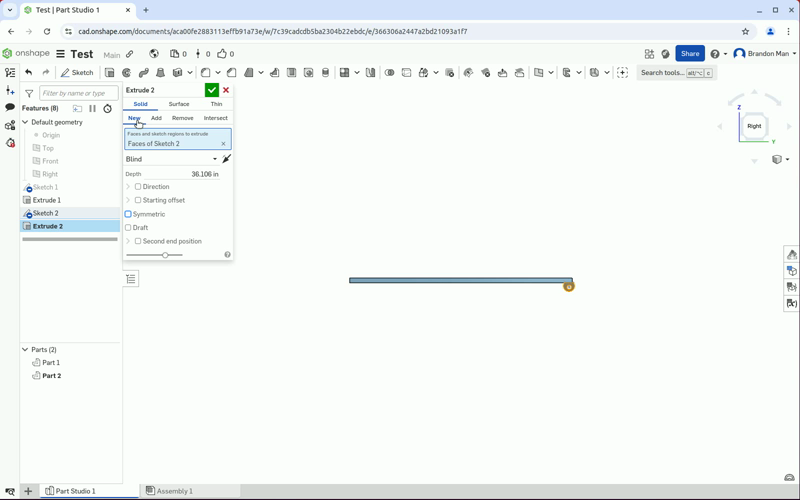
key(space)
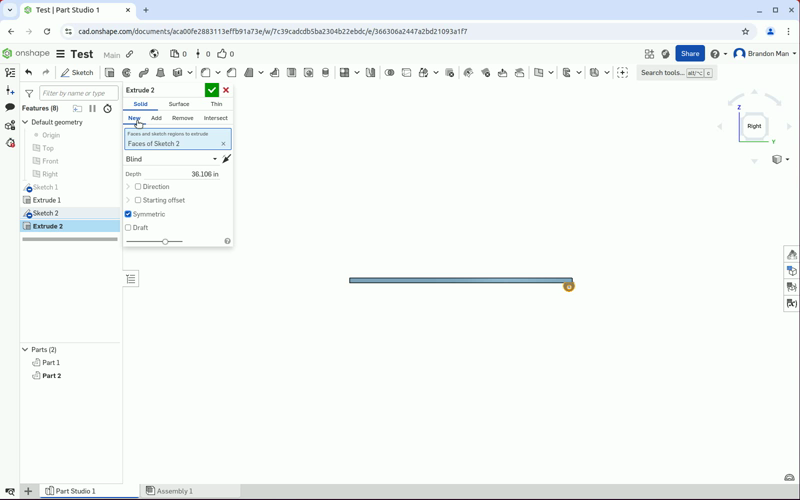
key(enter)
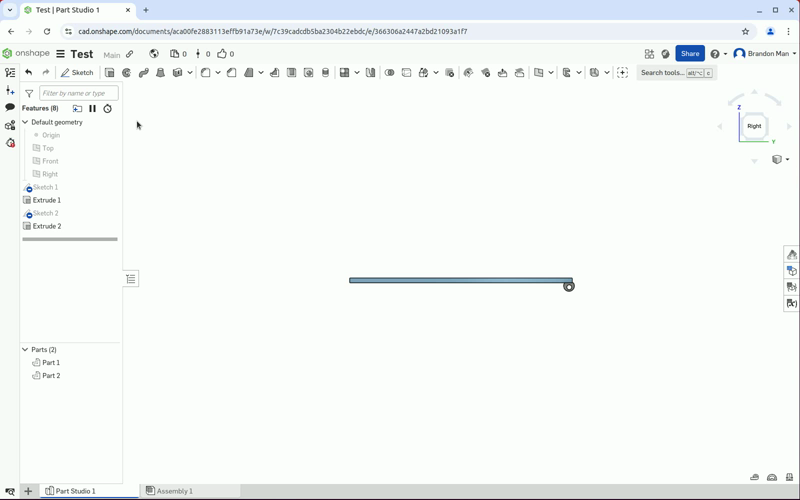
key(shift+h)
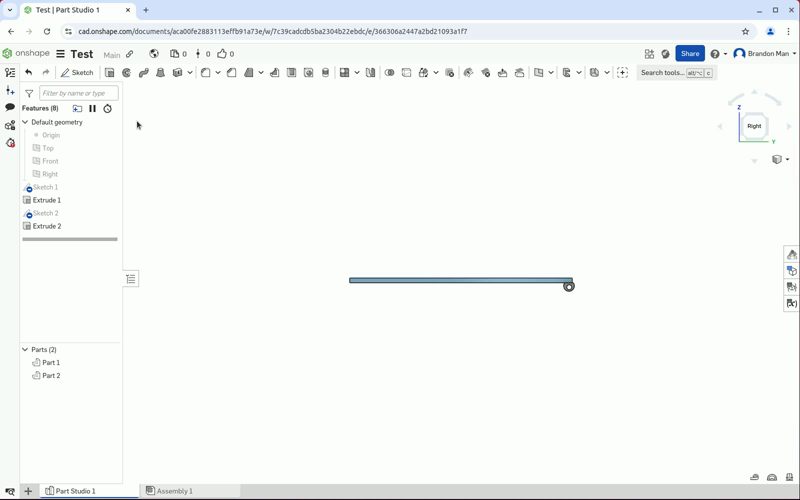
key(shift+h)
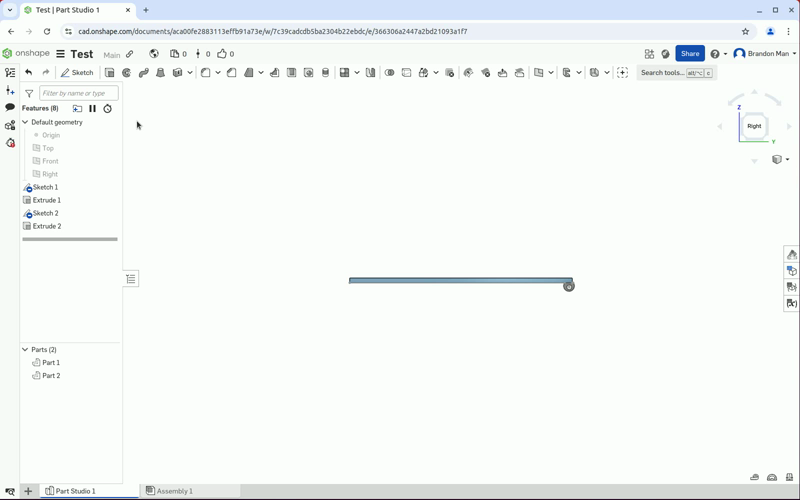
key(shift+7)
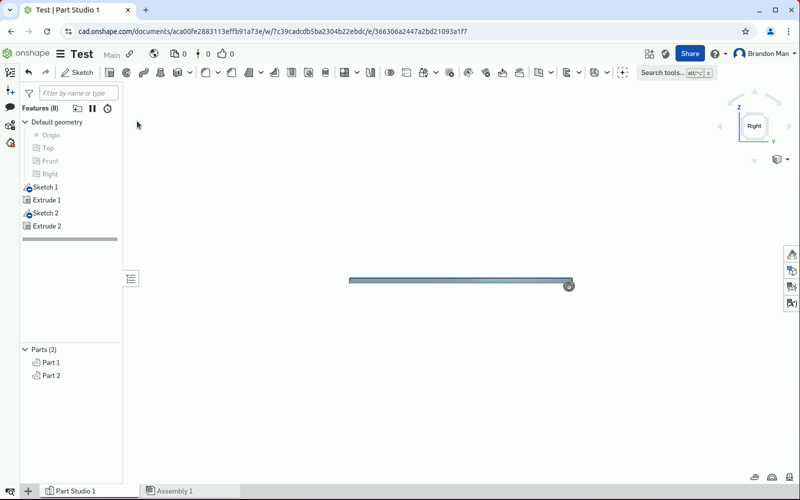
key(right, 2)
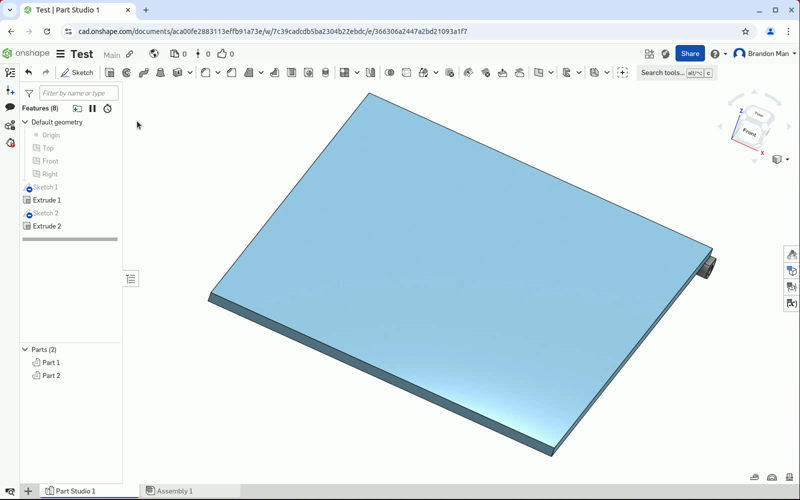
key(down, 2)
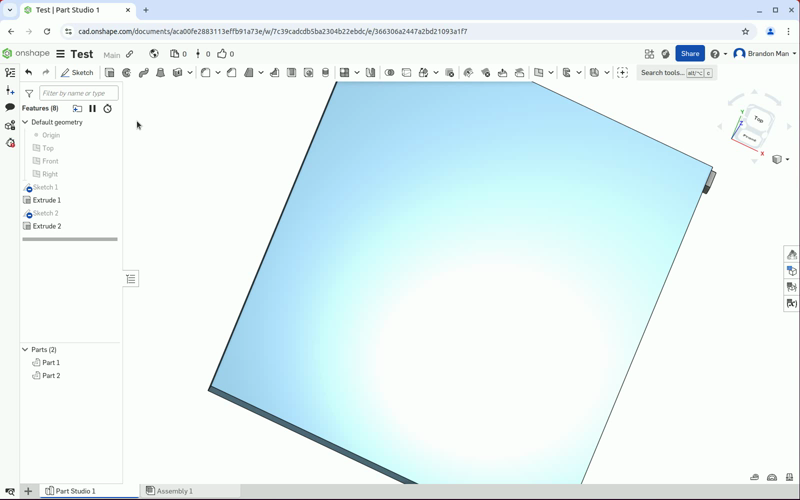
key(up, 2)
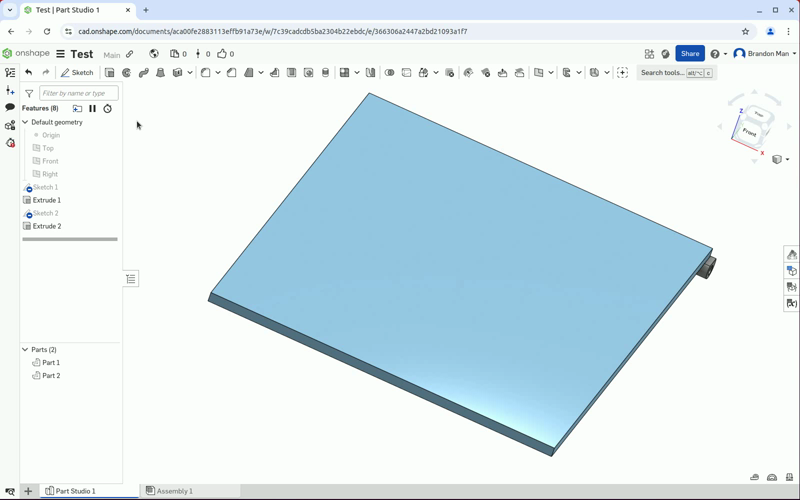
key(left, 2)
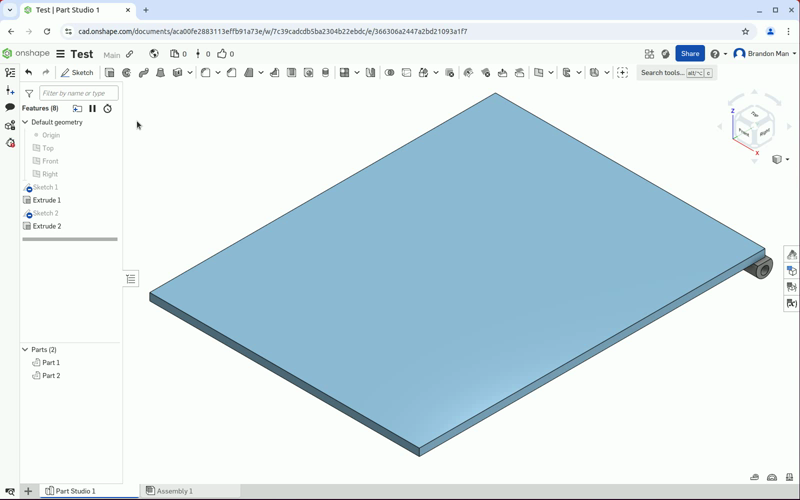
mouse_move(73, 189)
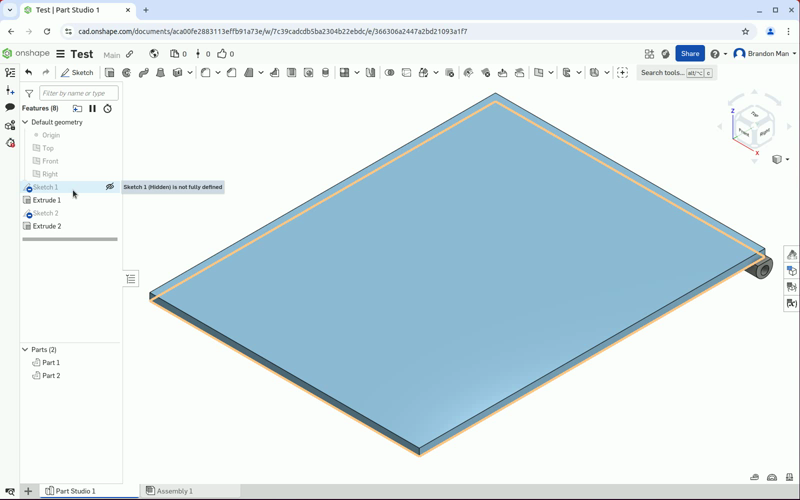
click(73, 189)